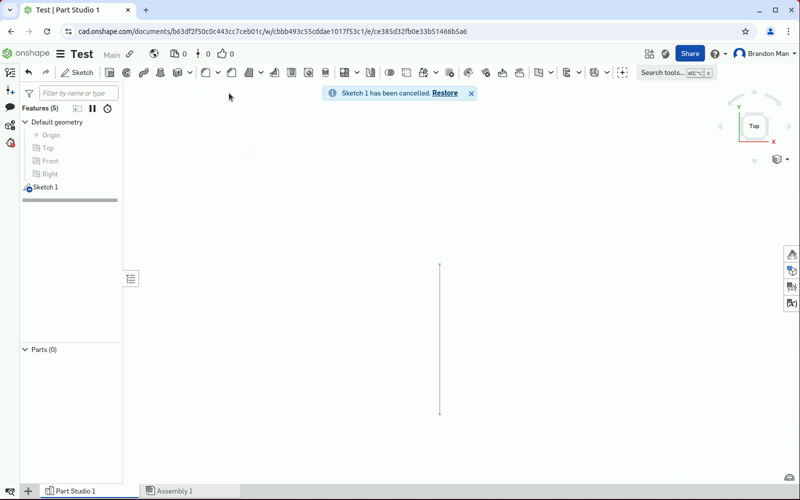
key(shift+h)
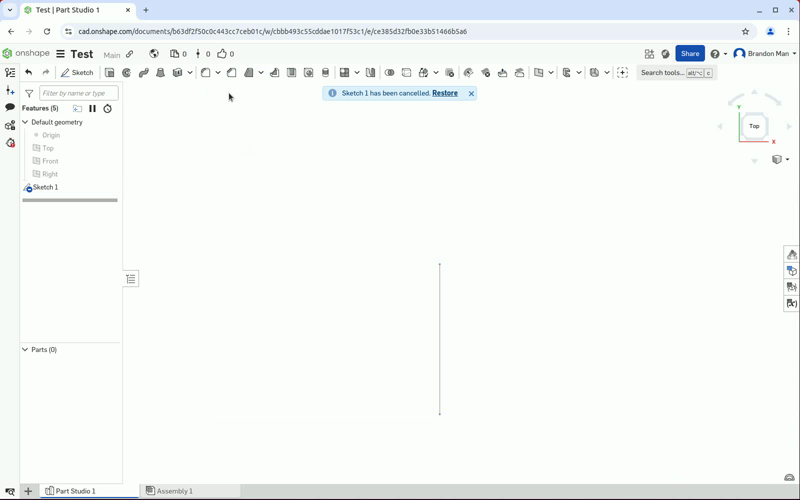
key(shift+s)
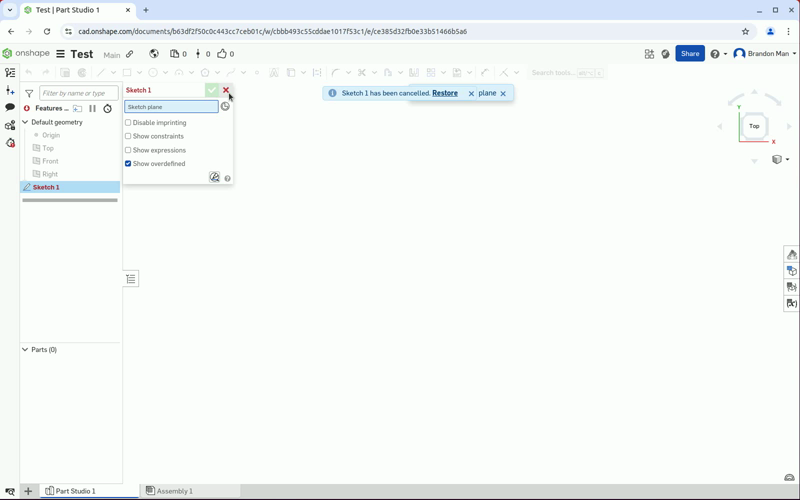
mouse_move(73, 150)
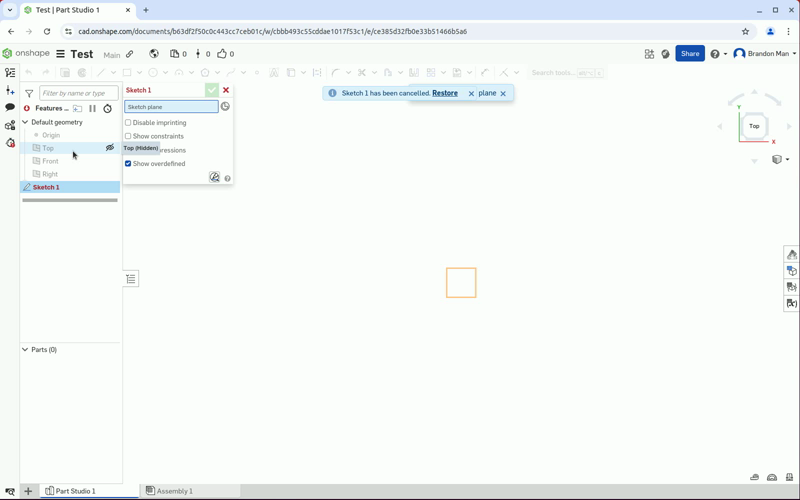
click(73, 150)
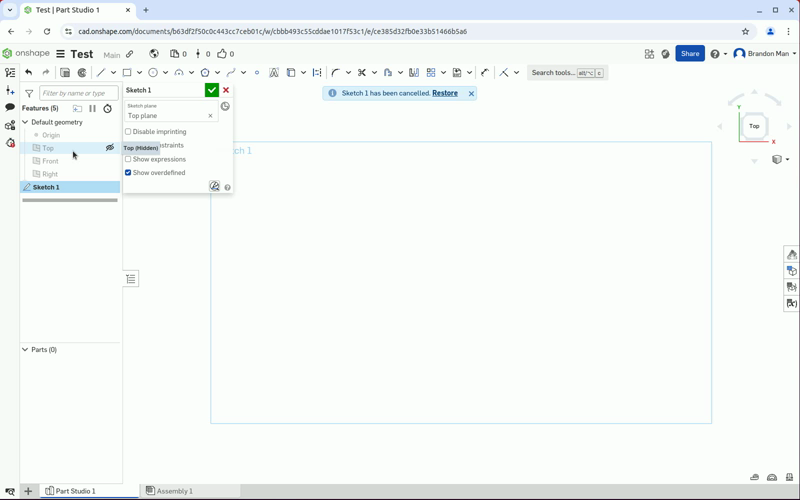
mouse_move(73, 352)
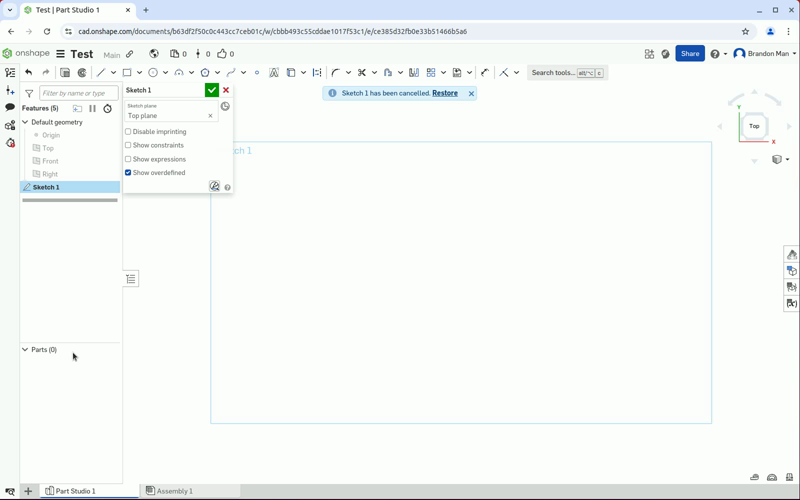
key(y)
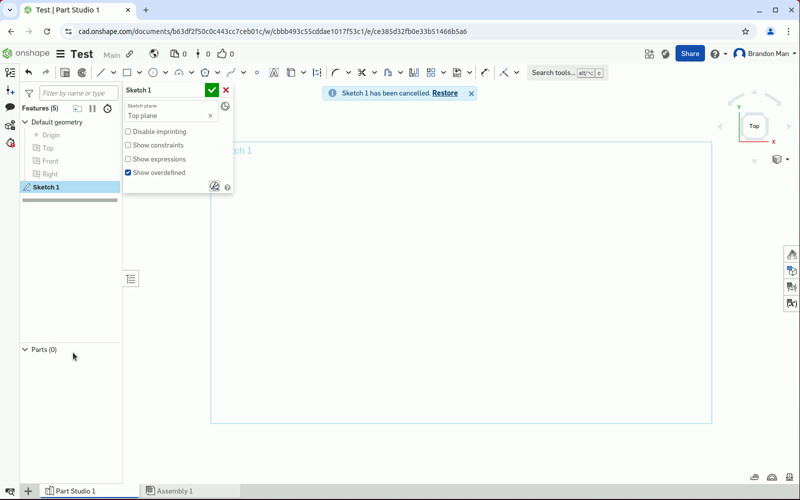
key(c)
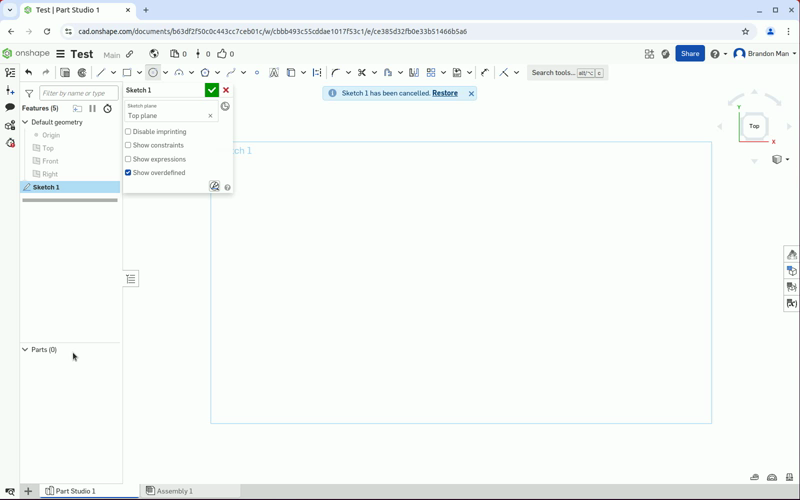
key_down(shift)
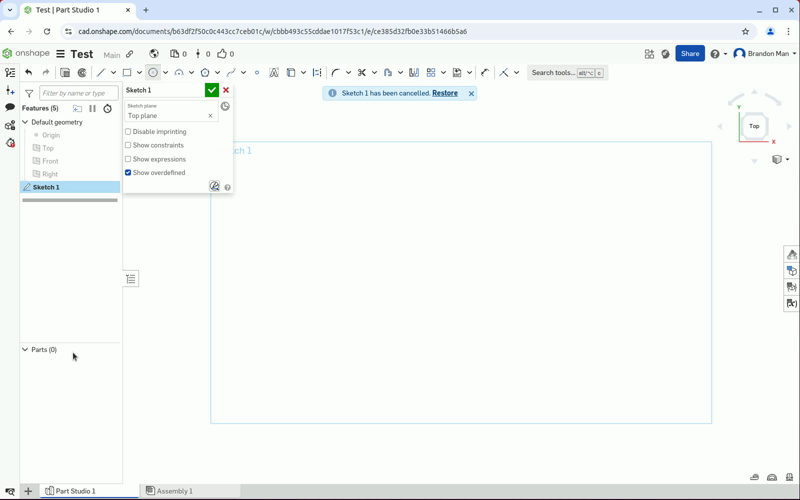
mouse_move(461, 282)
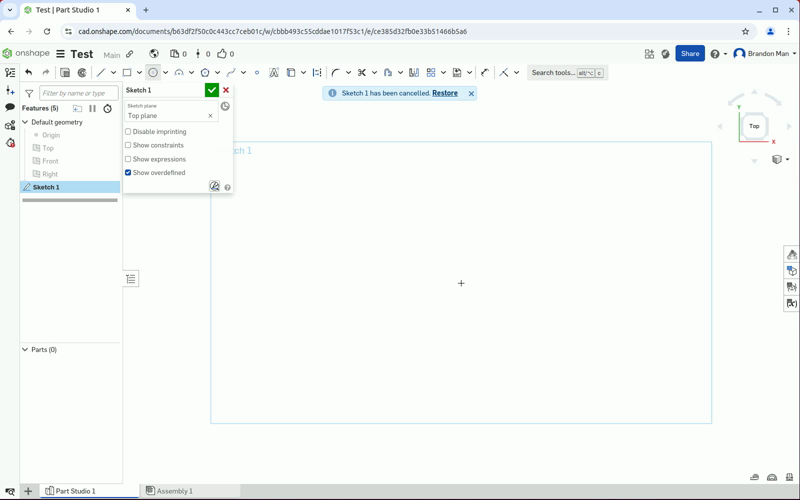
click(461, 282)
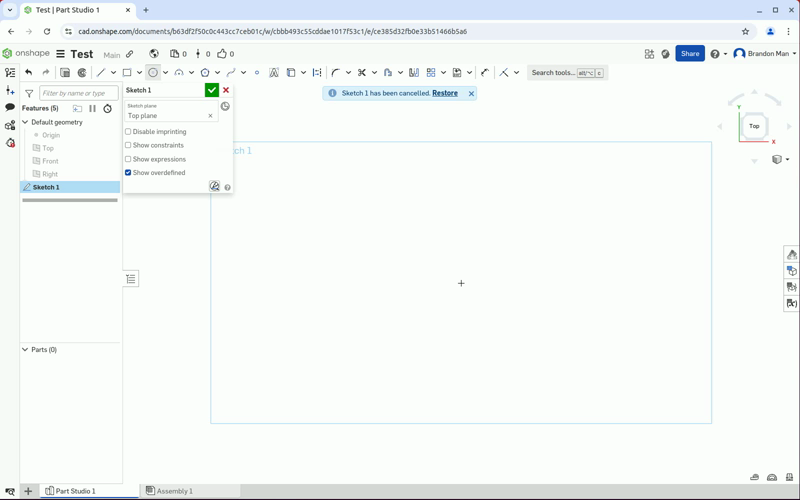
key_up(shift)
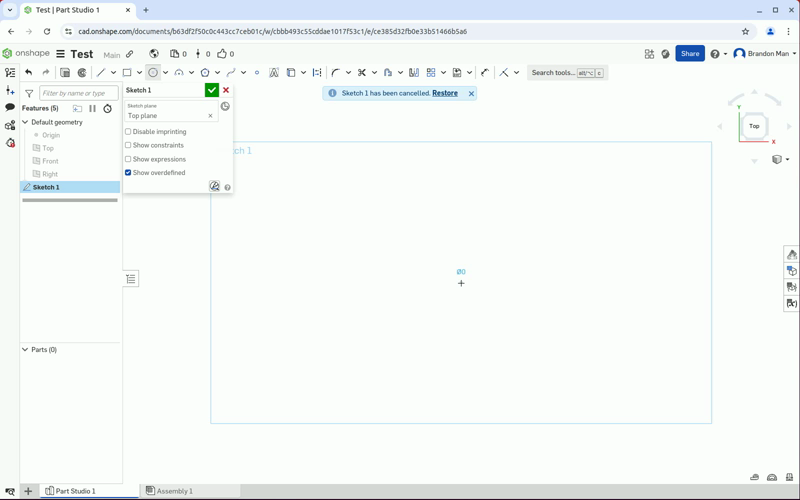
mouse_move(514, 282)
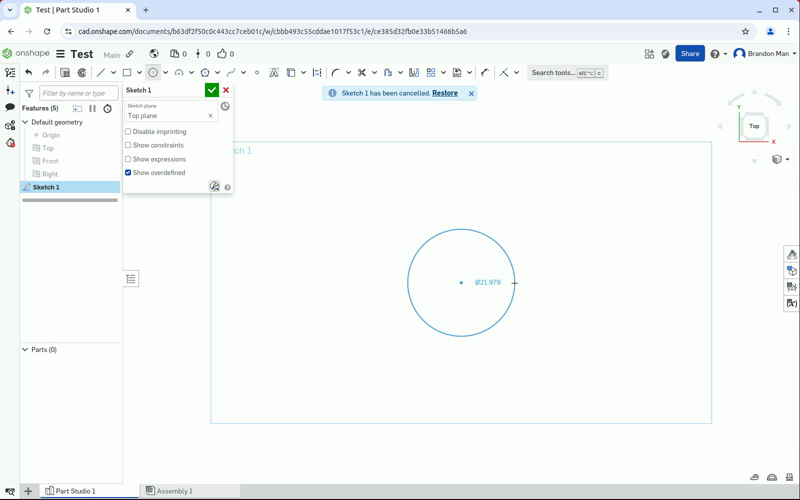
click(514, 282)
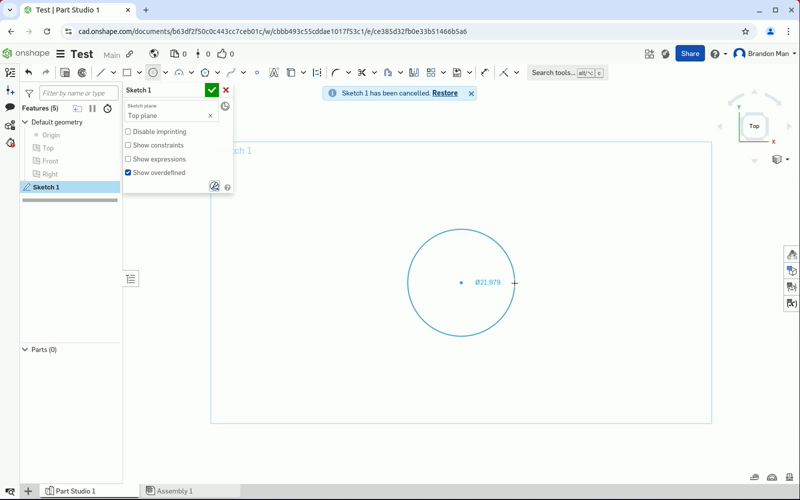
key(esc)
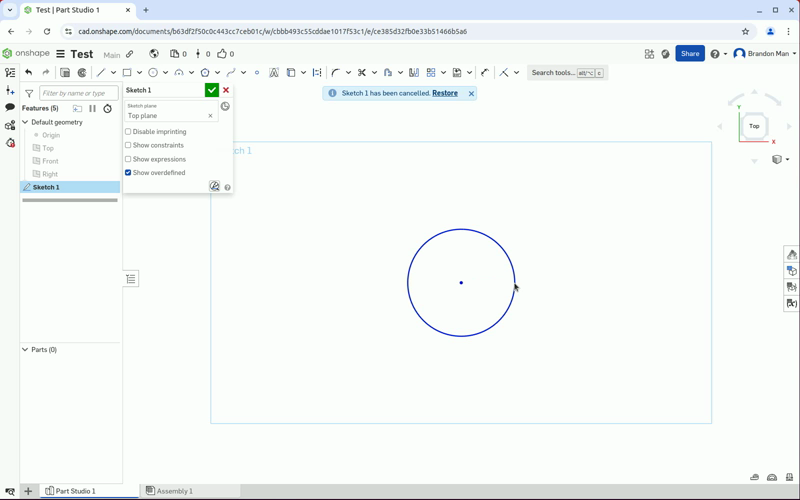
key(c)
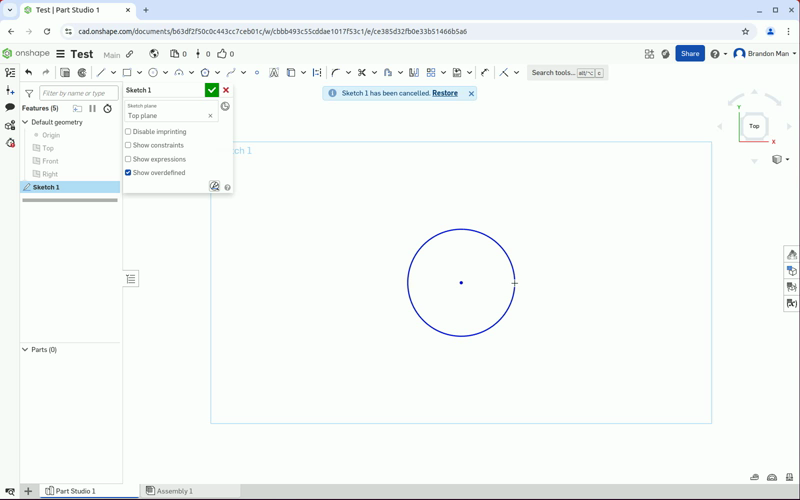
key_down(shift)
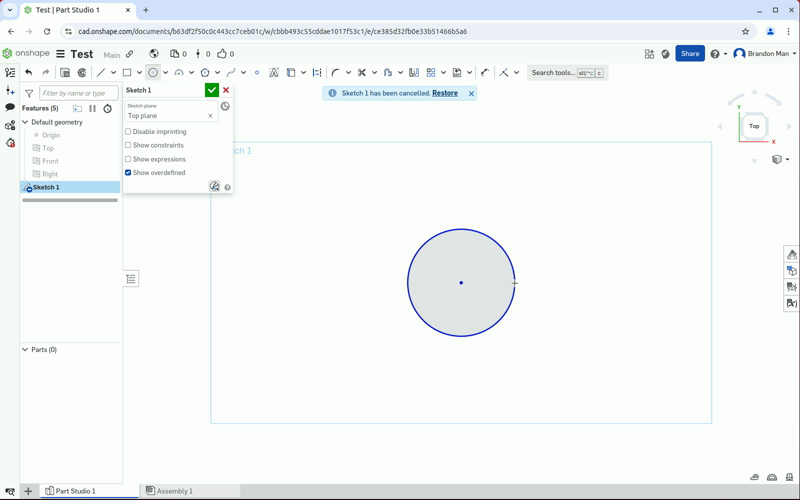
mouse_move(461, 282)
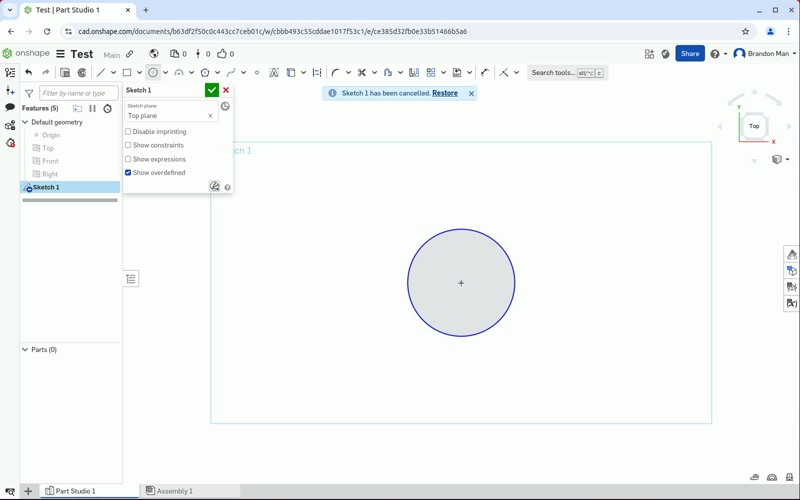
click(461, 282)
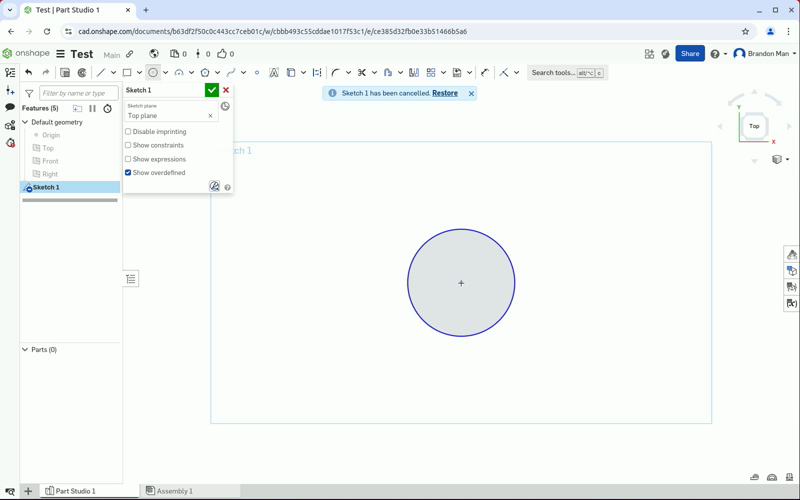
key_up(shift)
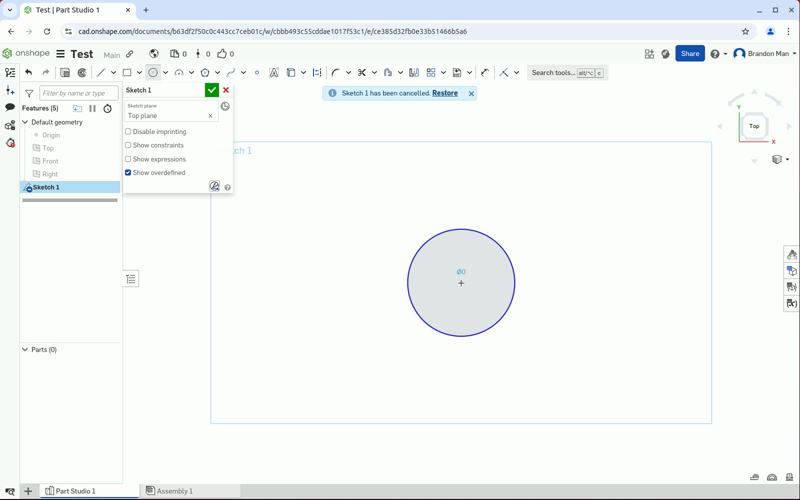
mouse_move(488, 282)
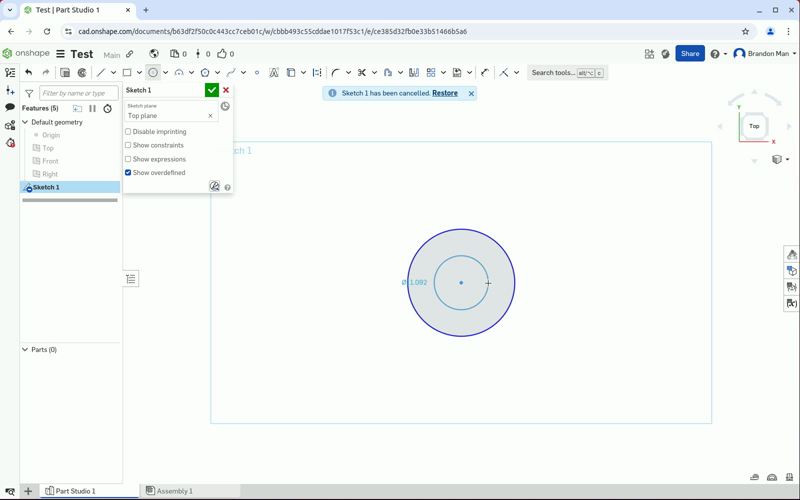
click(488, 282)
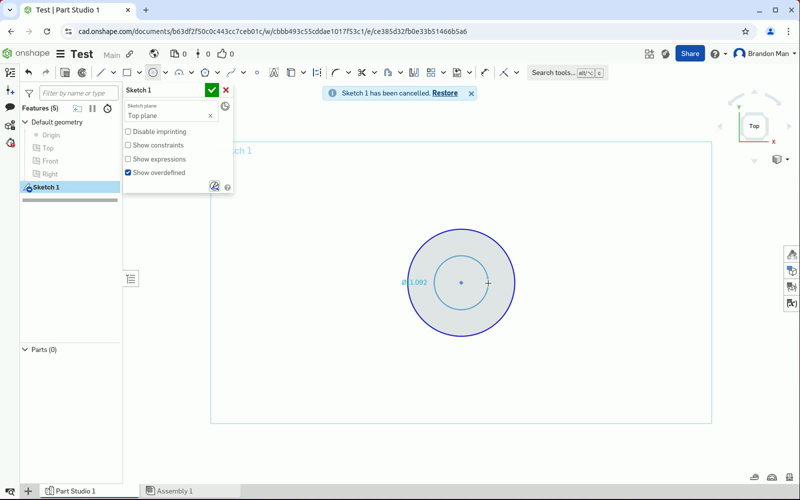
key(esc)
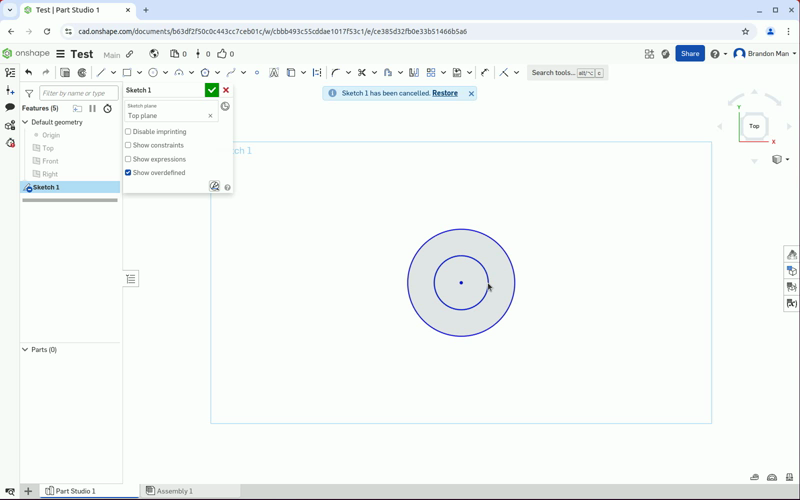
mouse_move(507, 278)
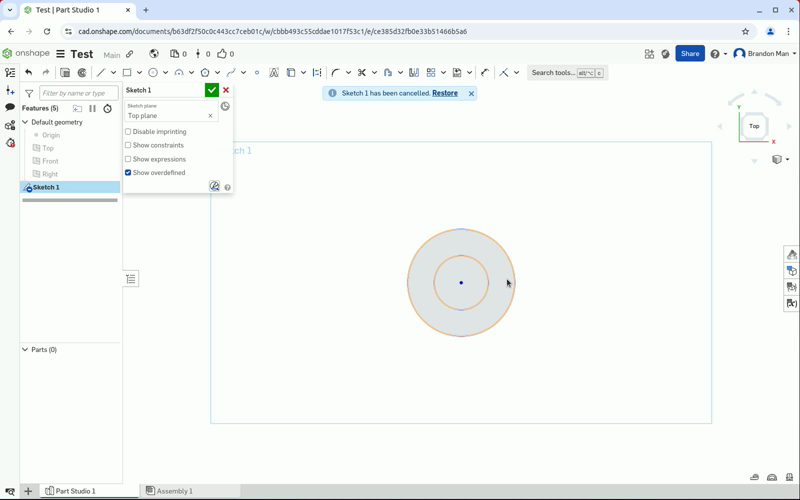
click(507, 278)
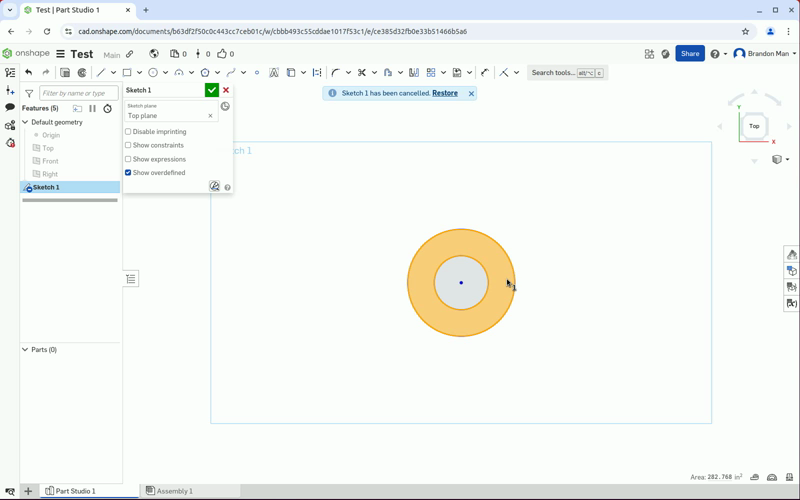
mouse_move(73, 352)
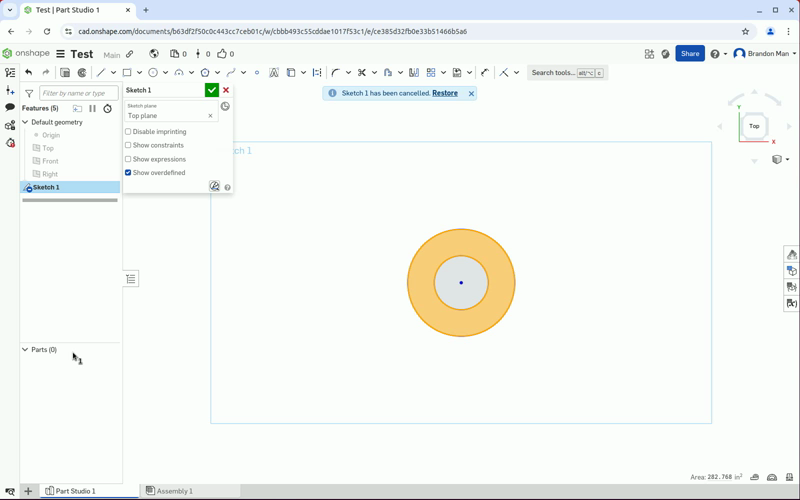
key(shift+y)
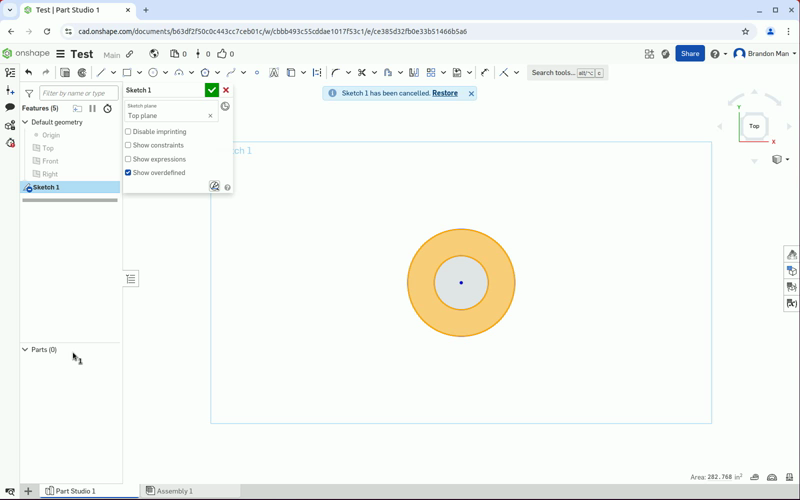
key(shift+e)
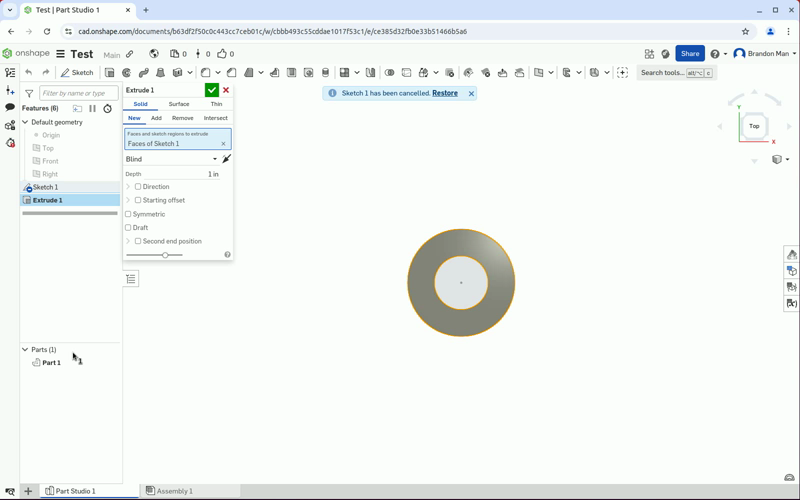
mouse_move(143, 106)
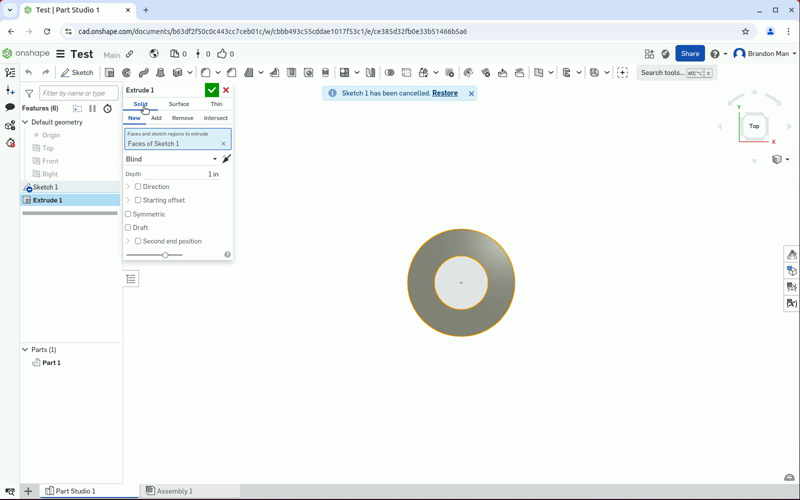
click(143, 106)
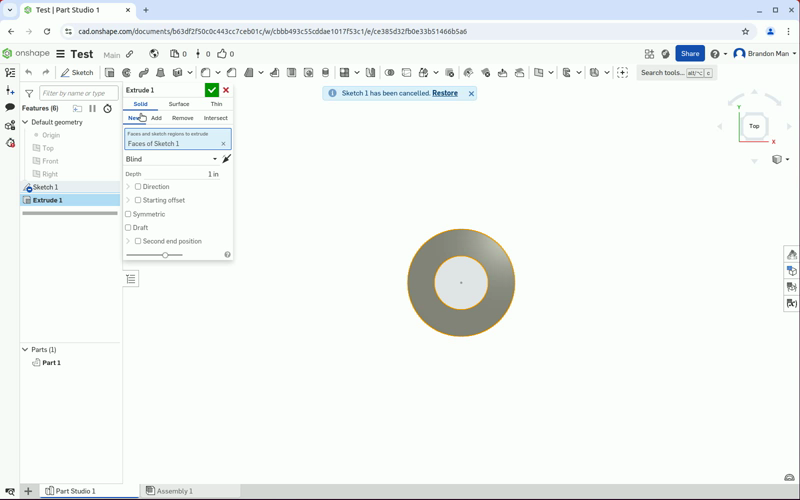
mouse_move(137, 120)
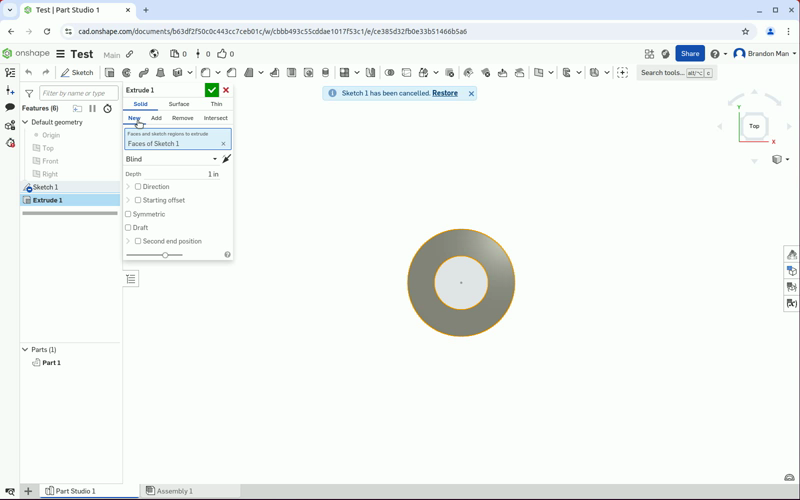
click(137, 120)
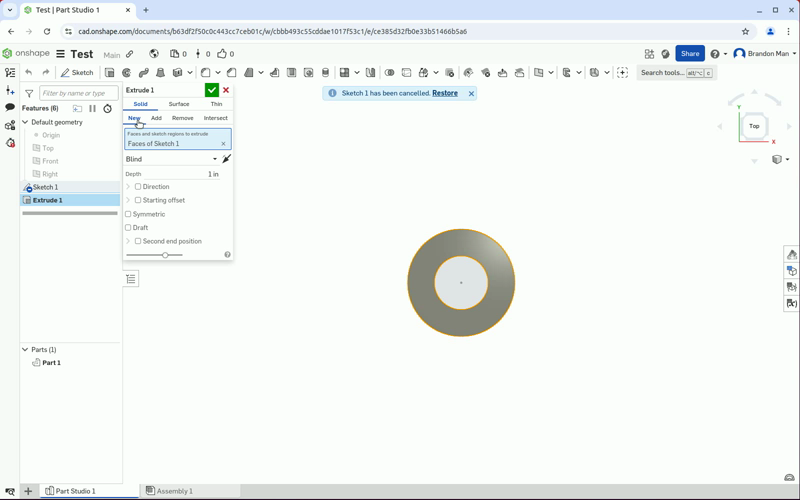
key(tab, 4)
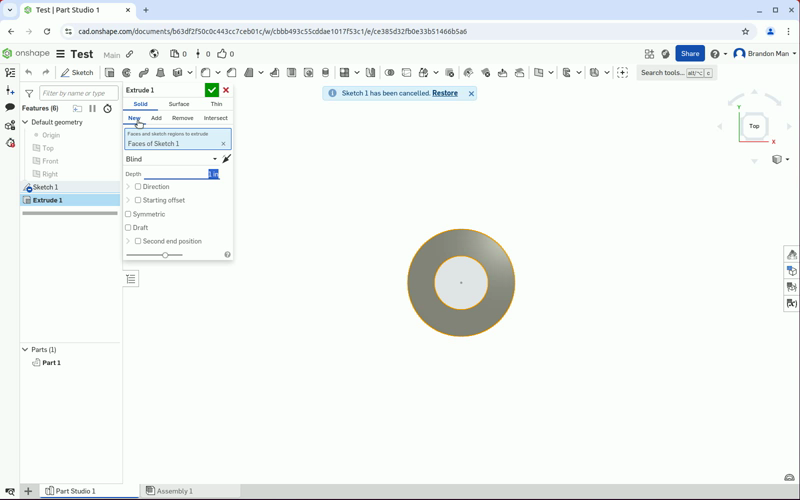
text(8.666)
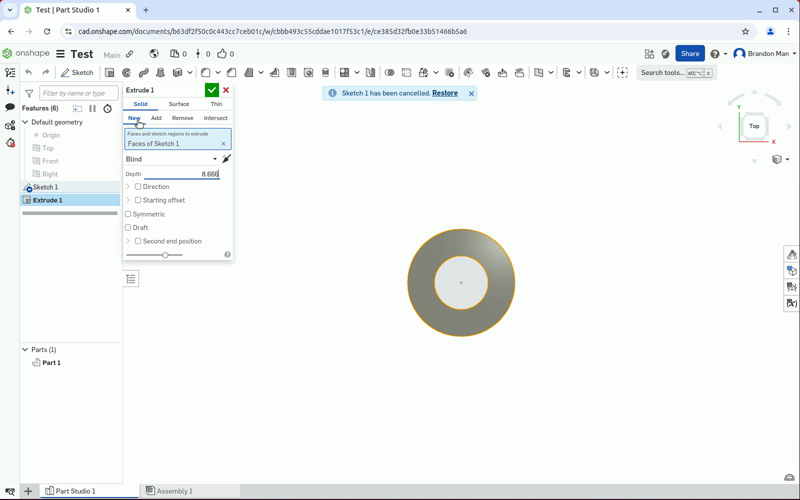
key(enter)
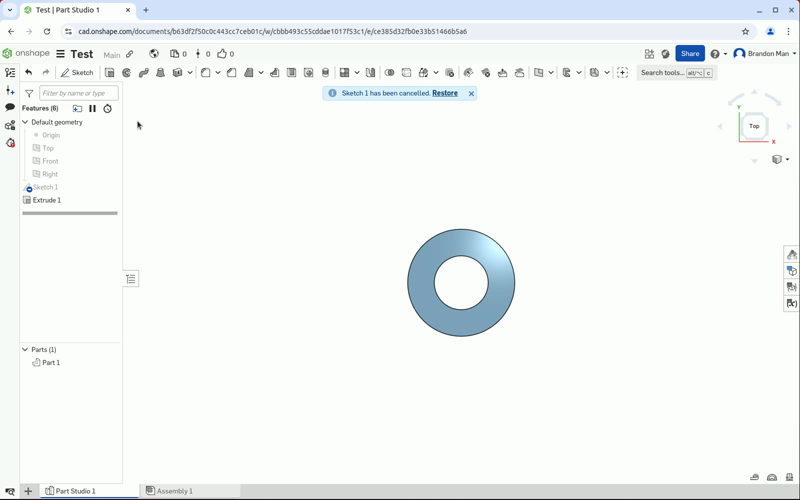
key(shift+h)
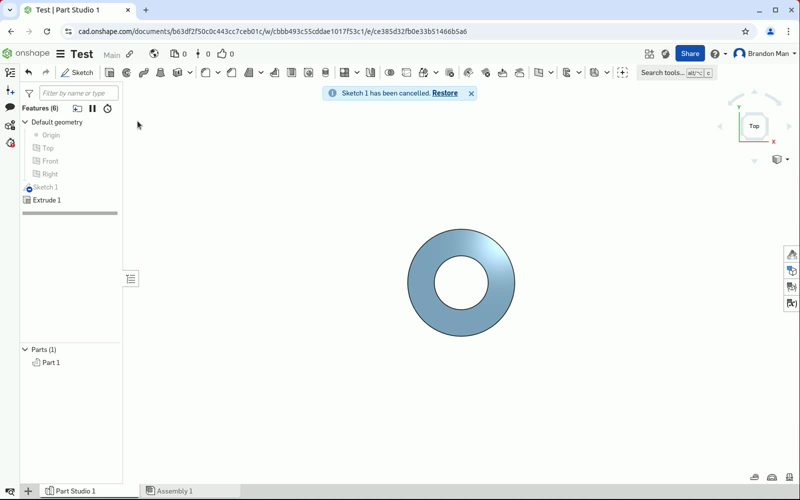
key(shift+h)
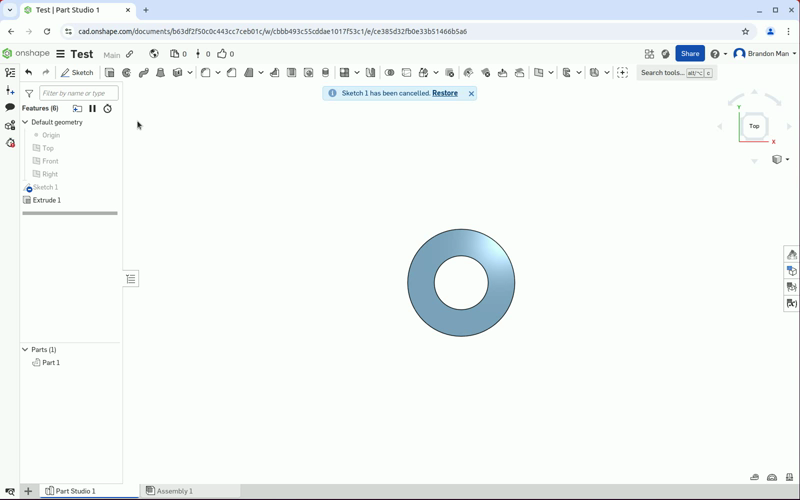
mouse_move(73, 189)
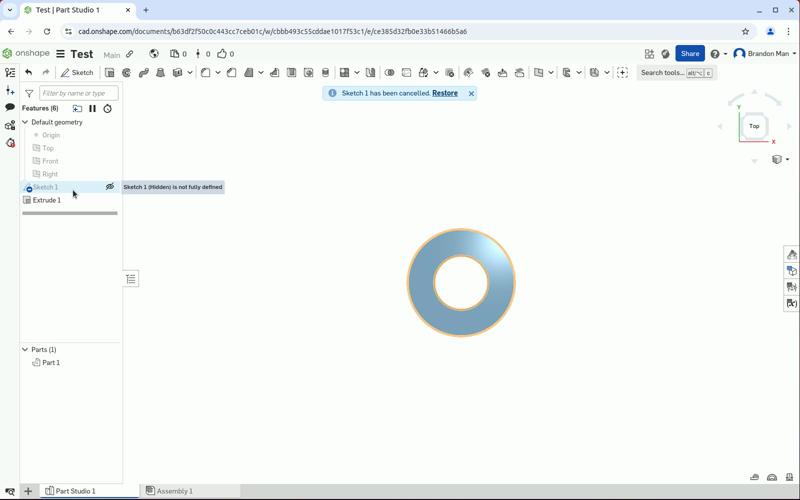
click(73, 189)
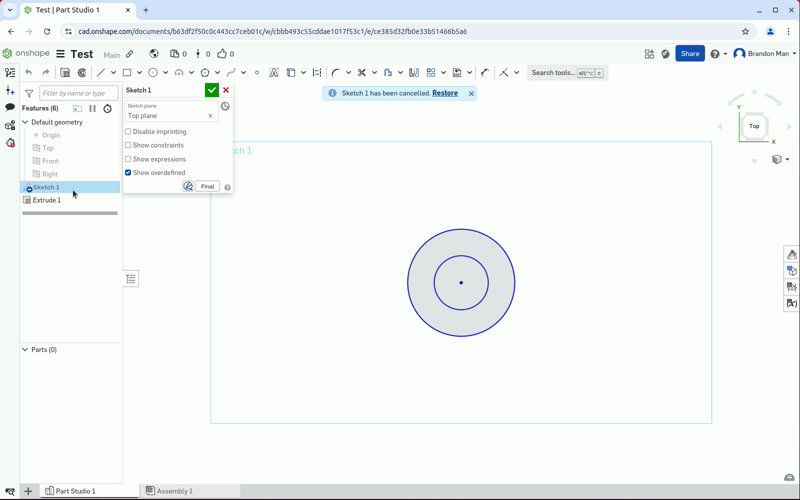
mouse_move(229, 92)
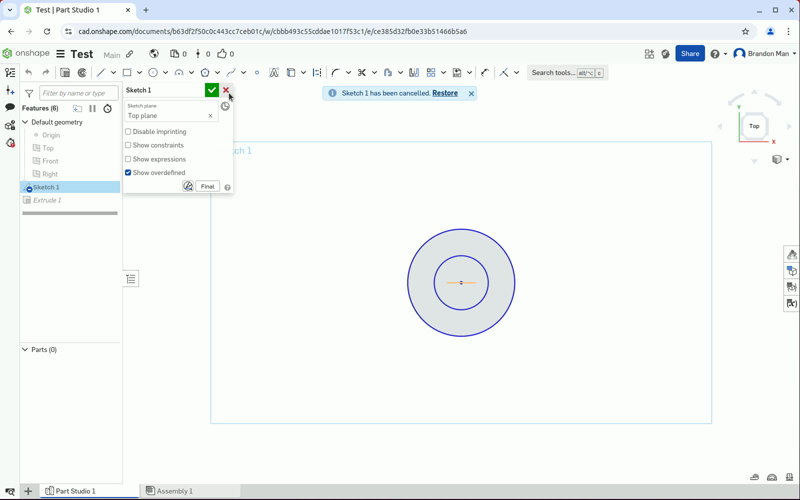
click(229, 92)
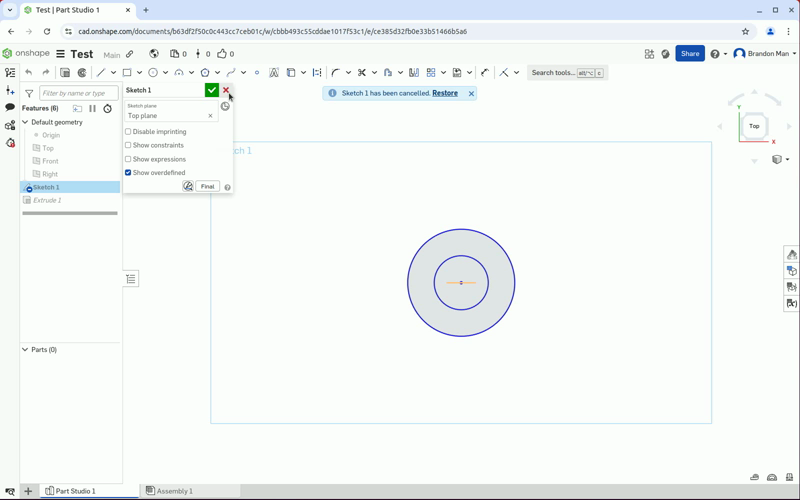
key(shift+s)
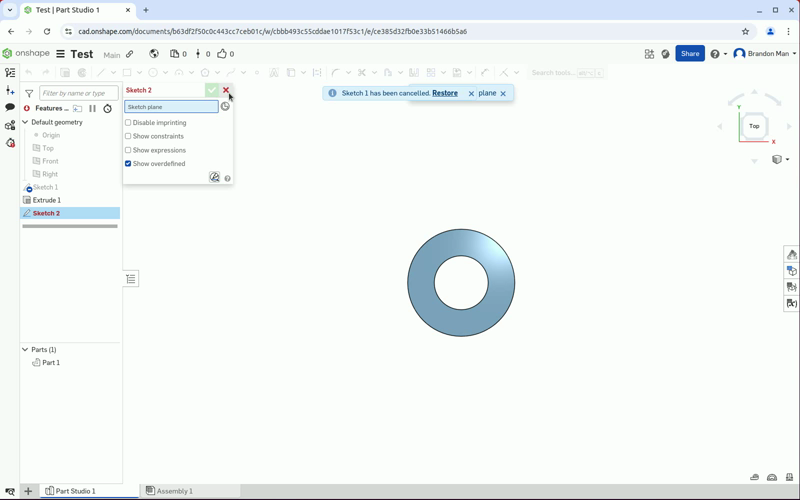
mouse_move(73, 150)
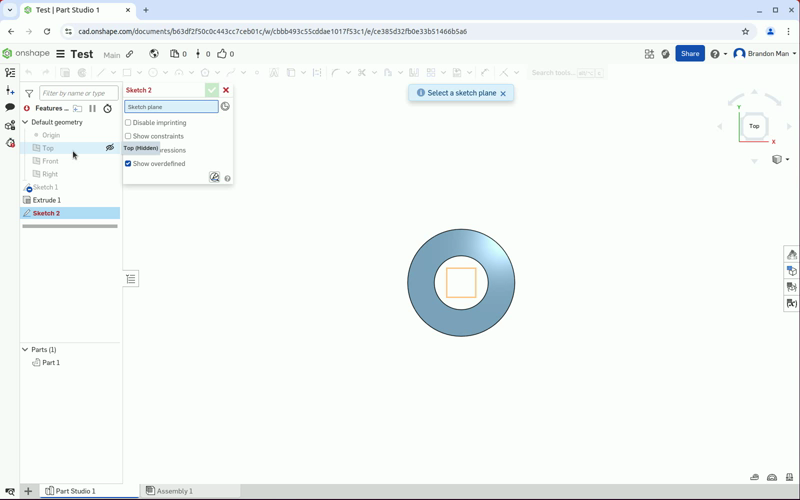
click(73, 150)
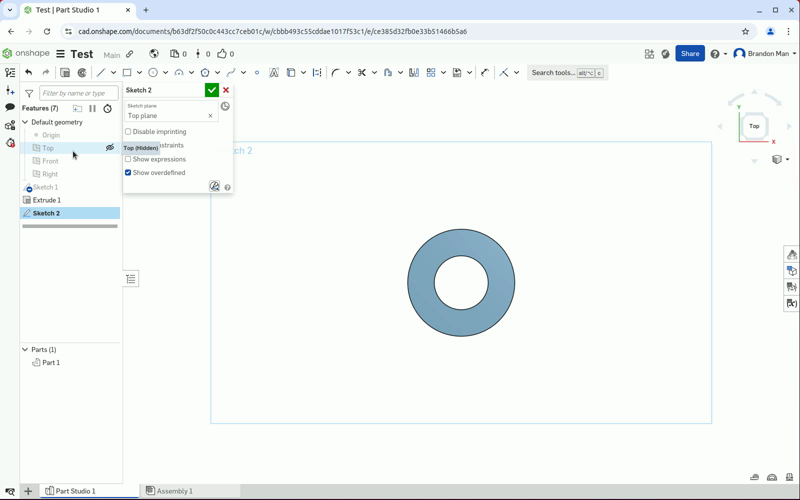
mouse_move(73, 352)
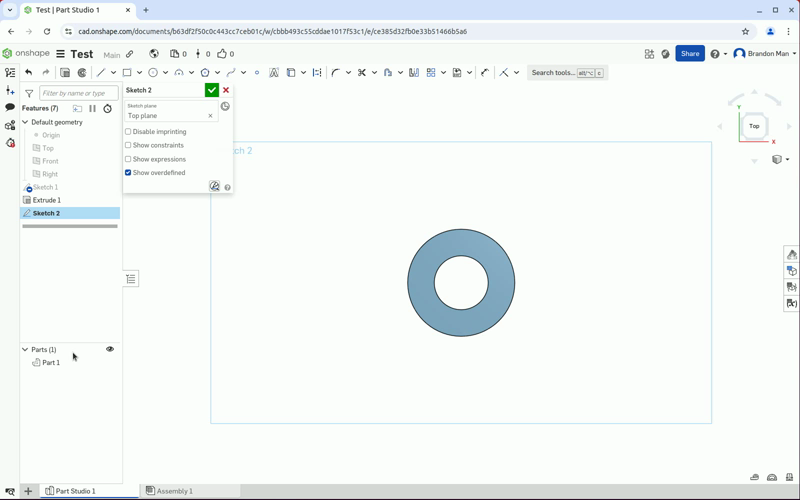
key(y)
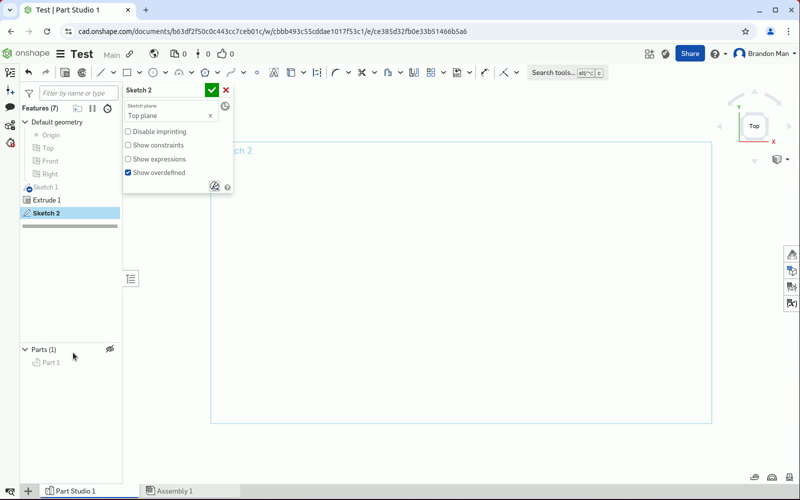
key(c)
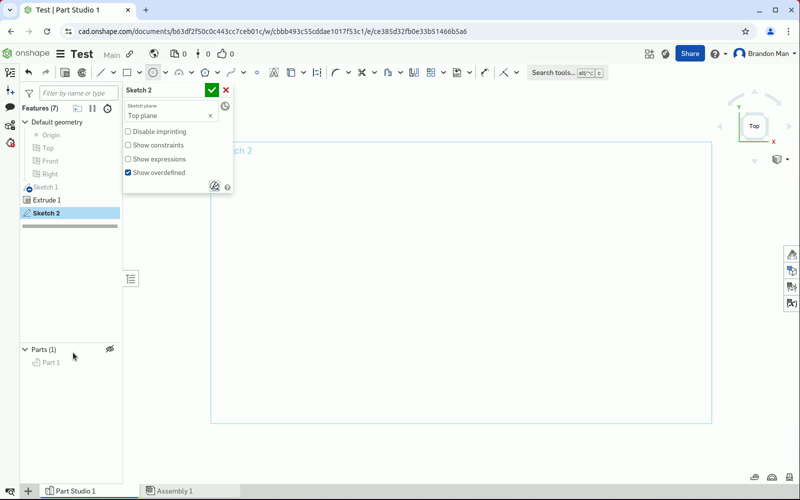
key_down(shift)
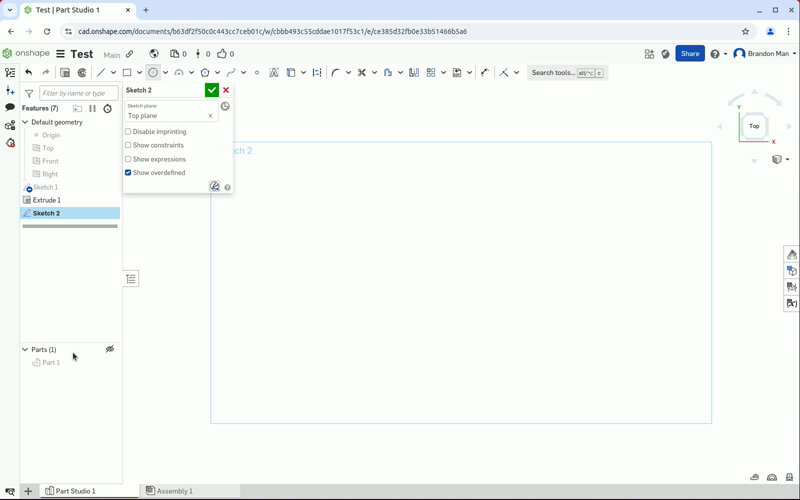
mouse_move(460, 282)
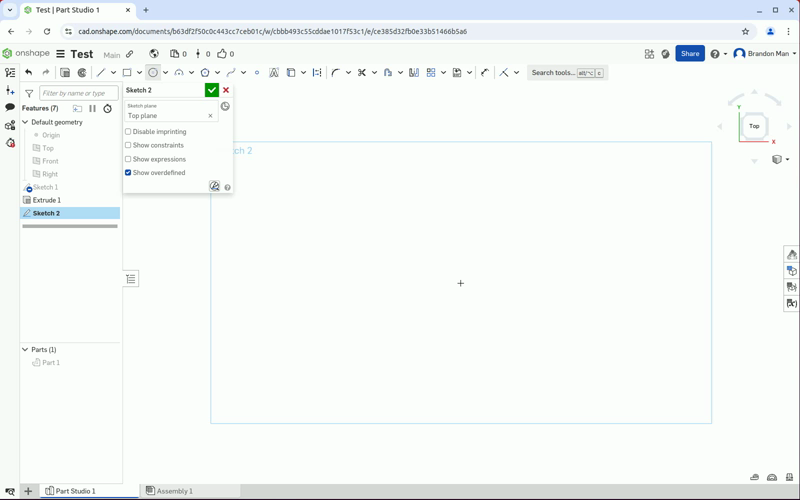
click(460, 282)
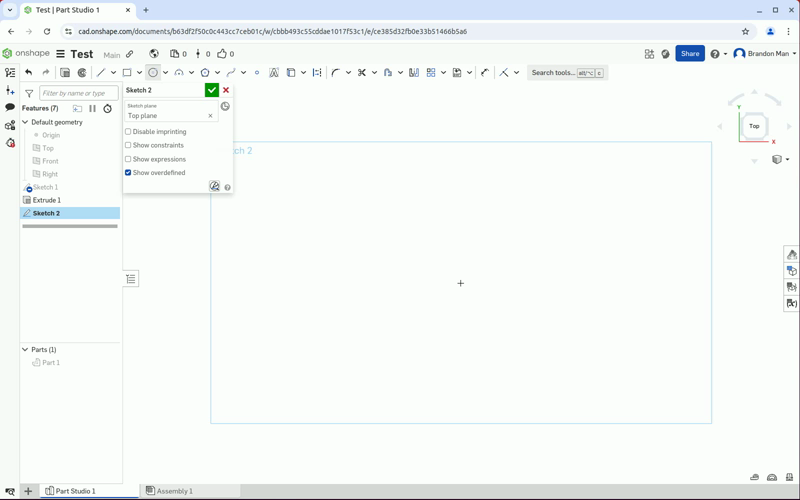
key_up(shift)
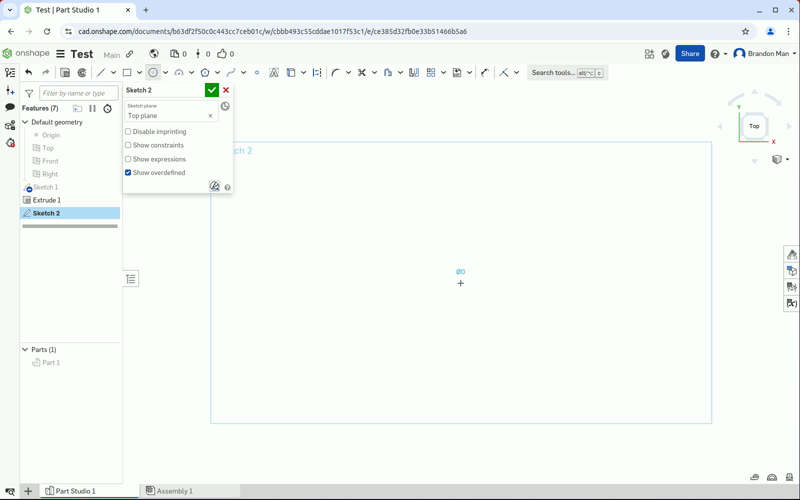
mouse_move(487, 282)
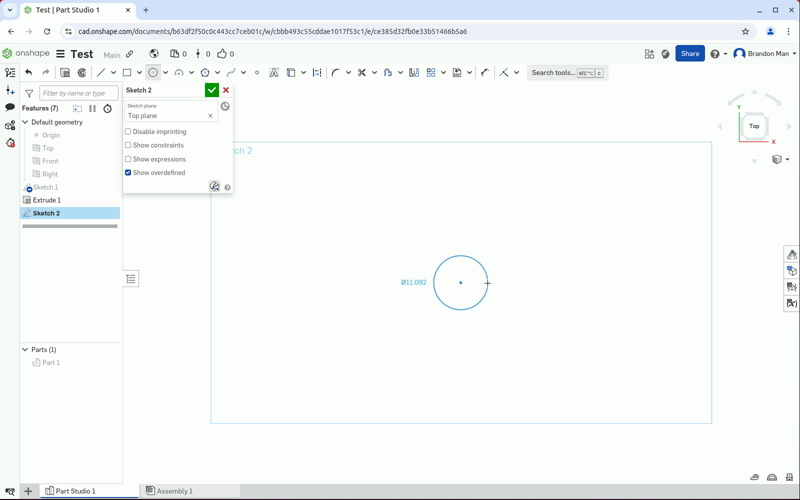
click(487, 282)
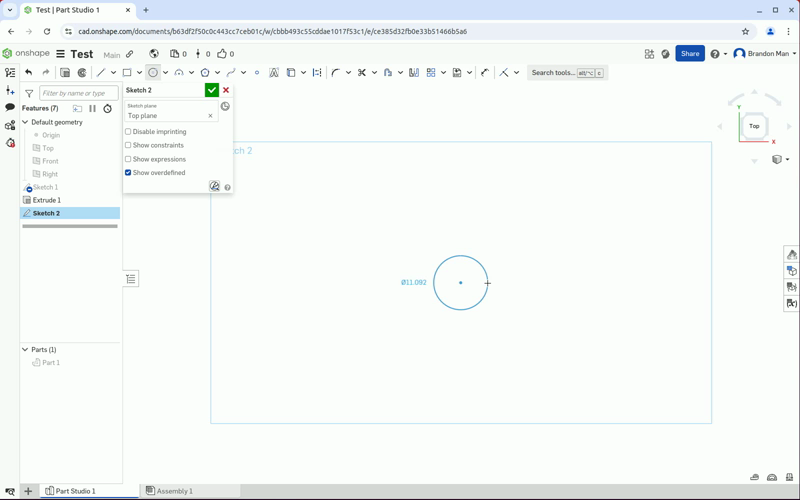
key(esc)
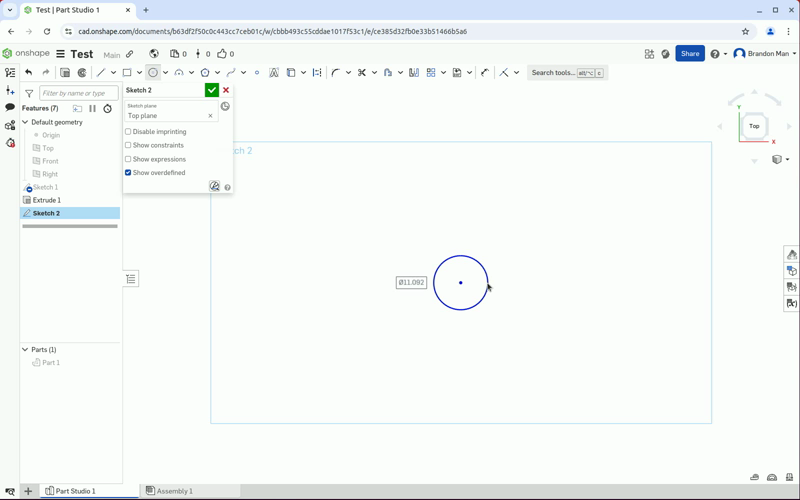
mouse_move(444, 286)
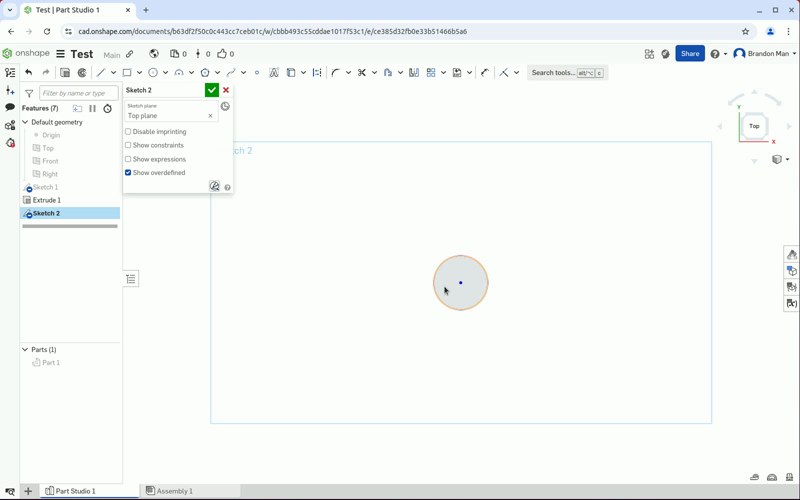
click(444, 286)
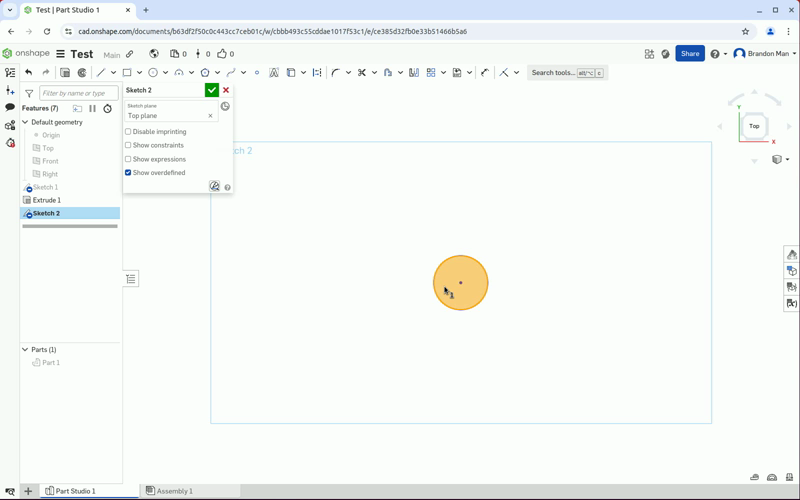
mouse_move(73, 352)
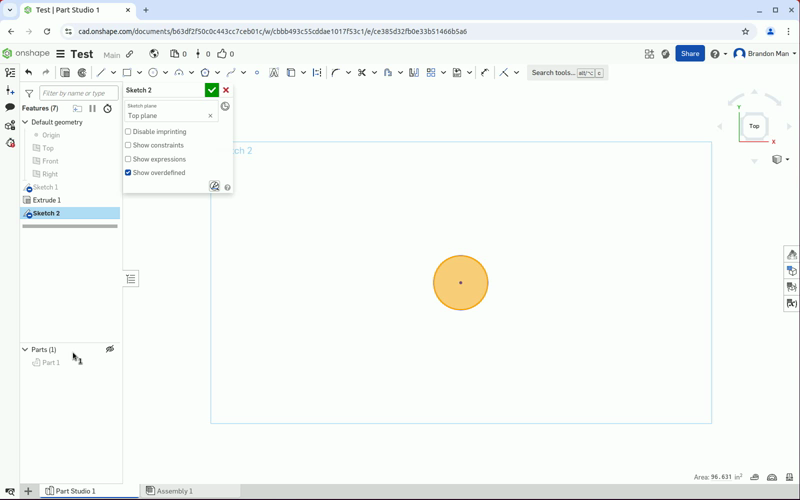
key(shift+y)
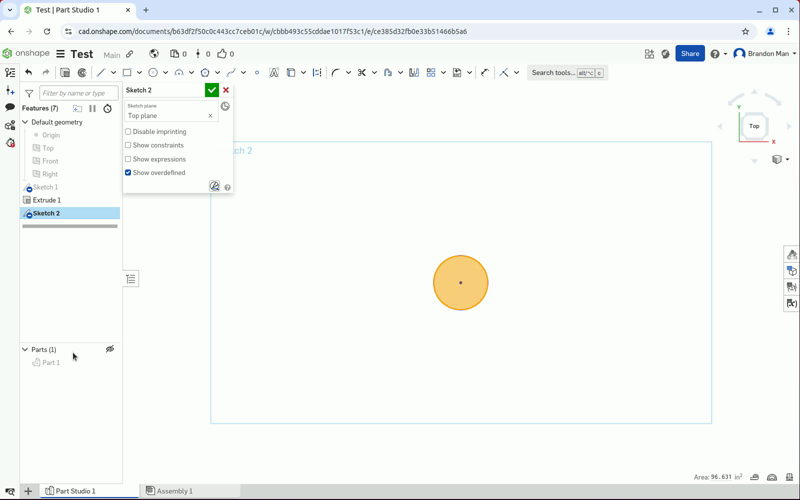
key(shift+e)
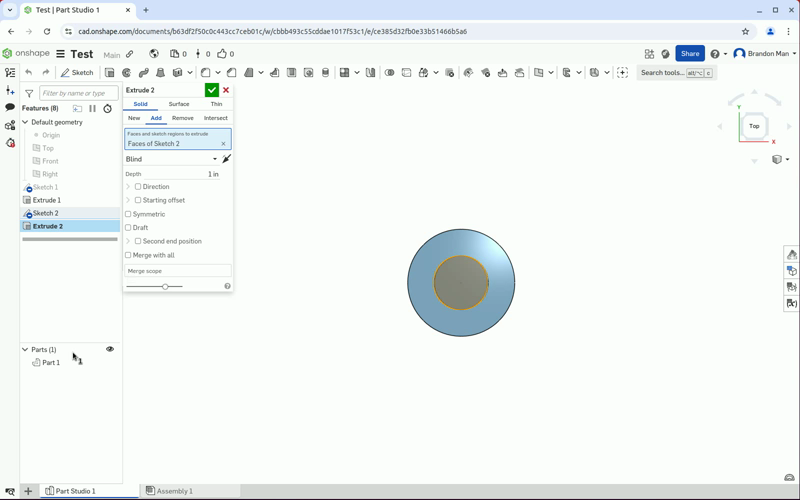
mouse_move(143, 106)
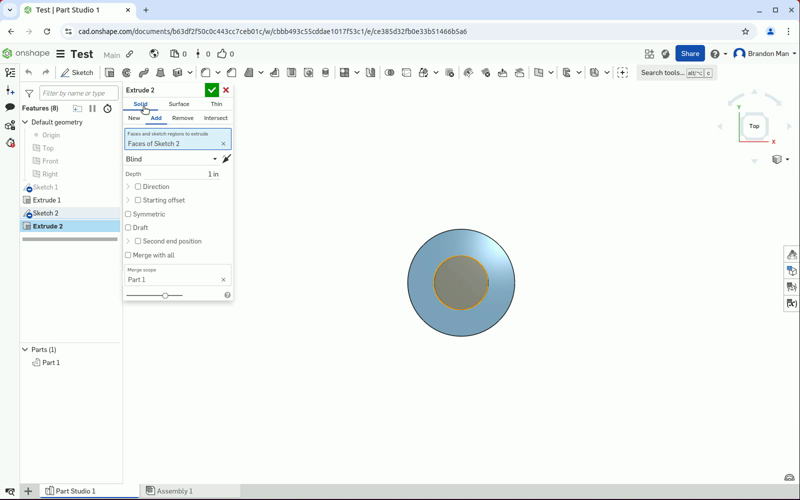
click(143, 106)
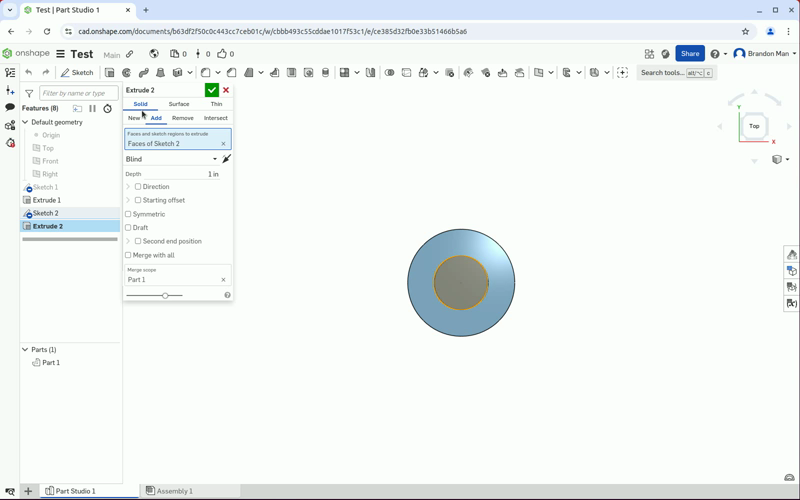
mouse_move(137, 120)
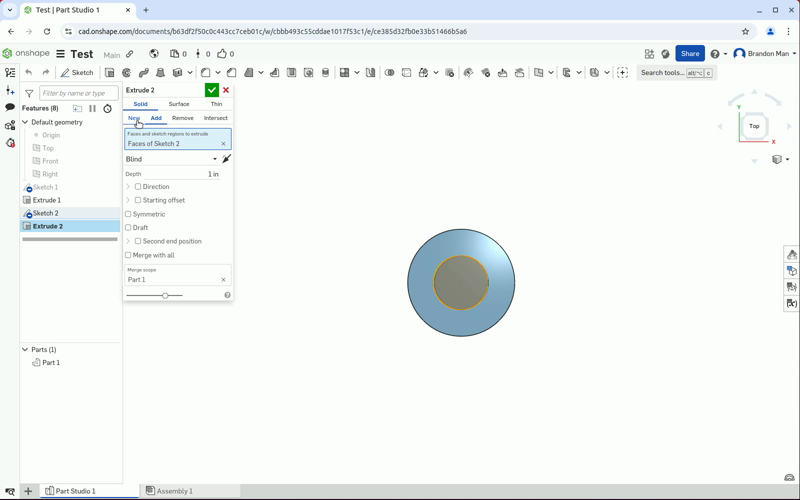
click(137, 120)
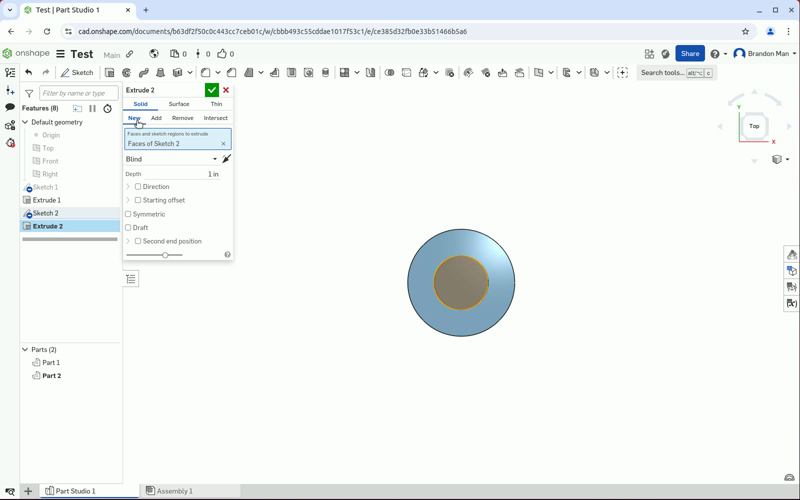
key(tab, 4)
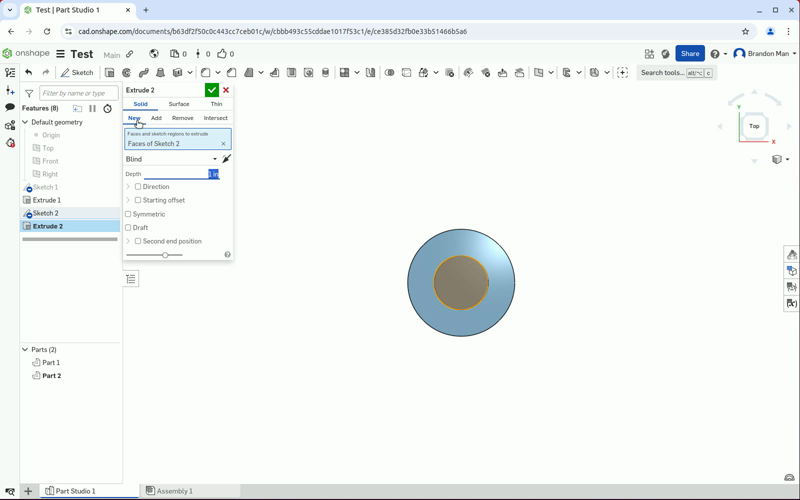
text(17.09)
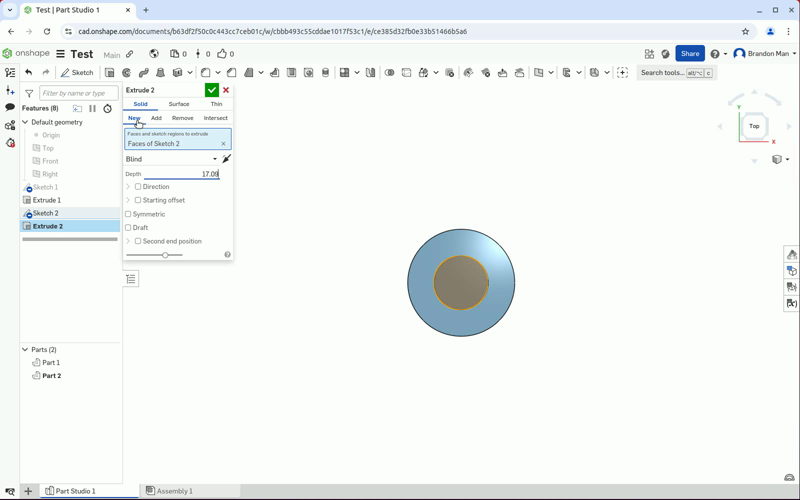
key(enter)
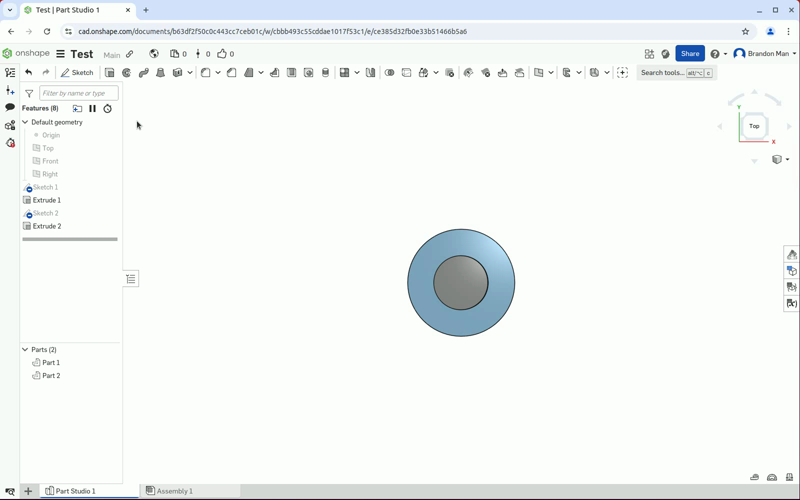
key(shift+h)
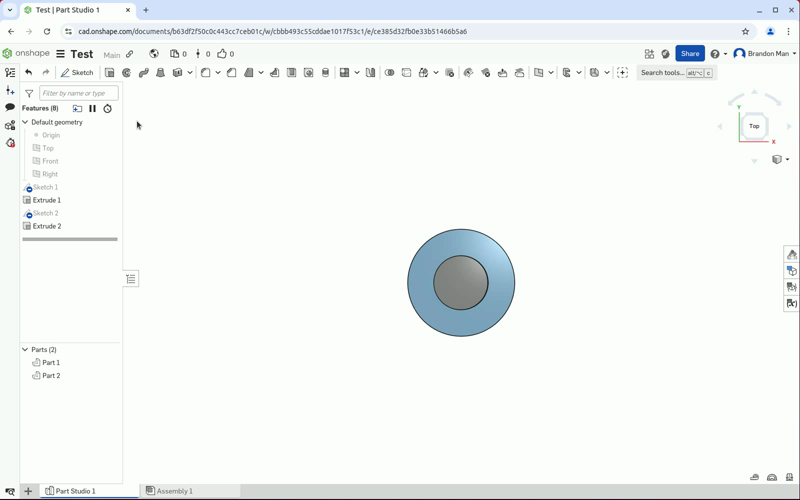
key(shift+h)
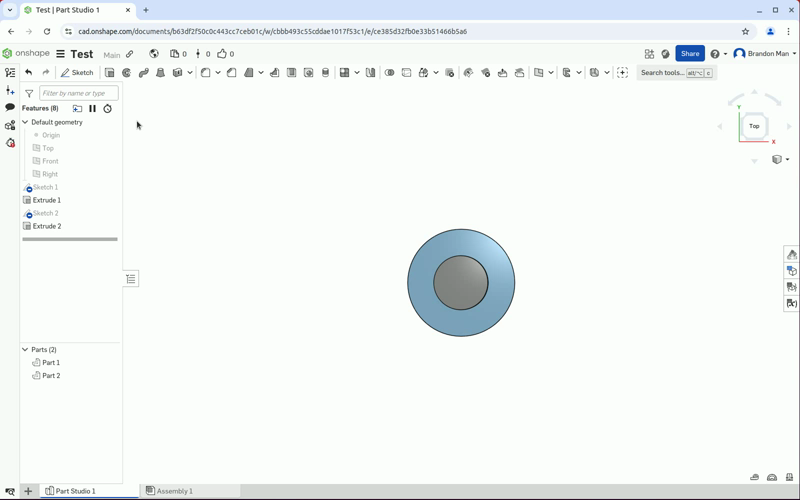
mouse_move(73, 189)
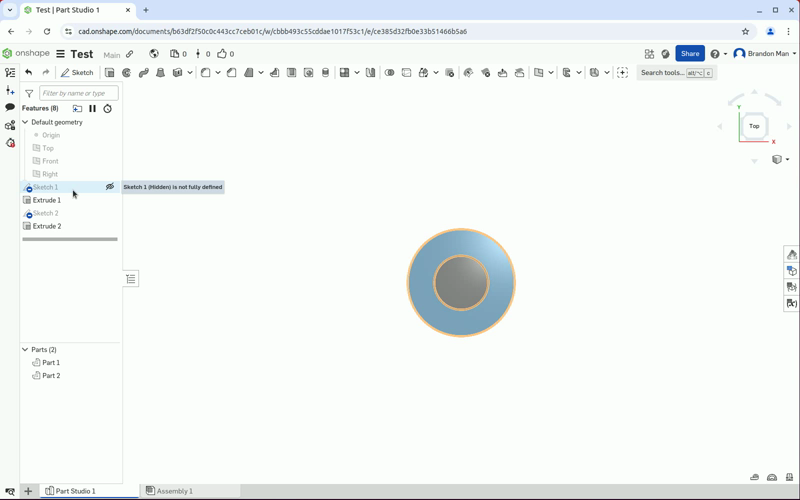
click(73, 189)
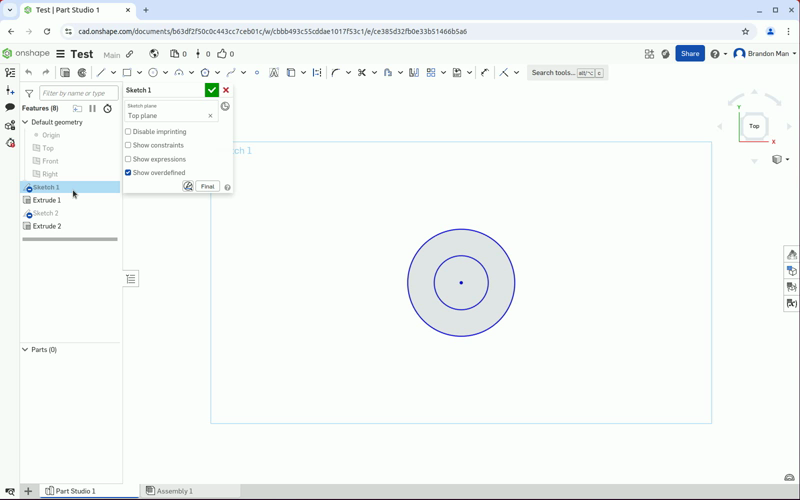
mouse_move(229, 92)
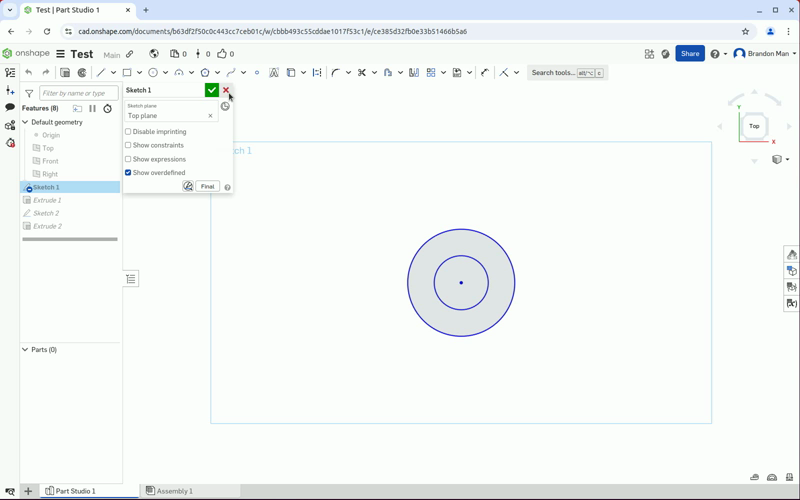
click(229, 92)
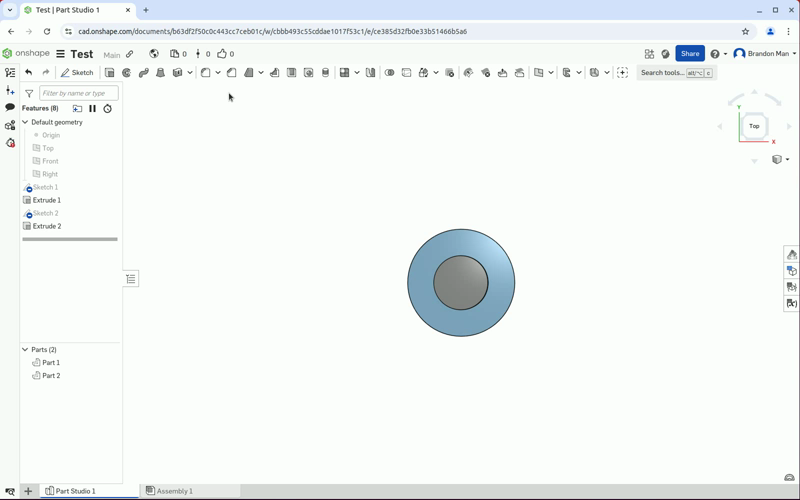
mouse_move(541, 75)
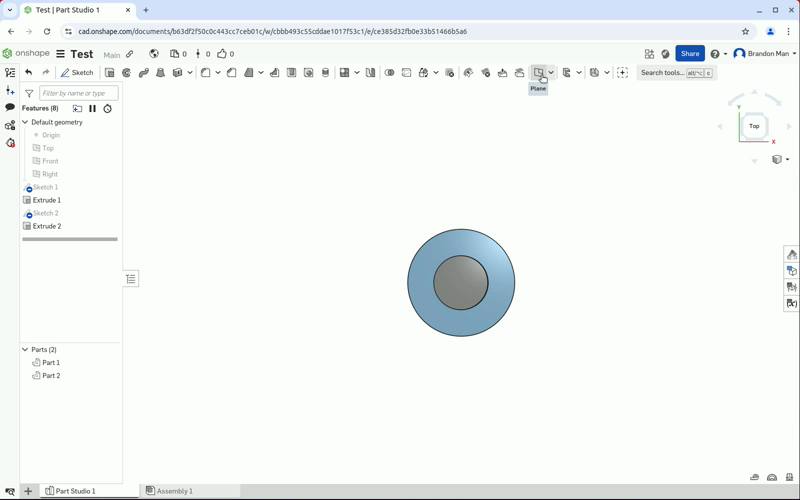
click(541, 75)
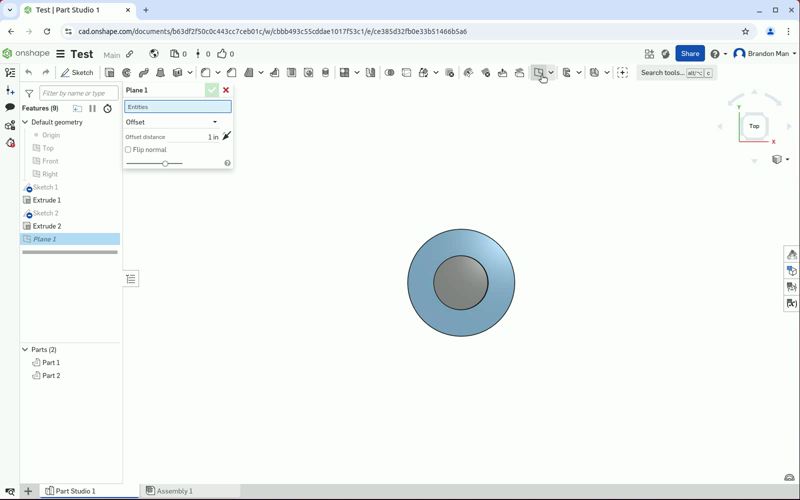
mouse_move(73, 150)
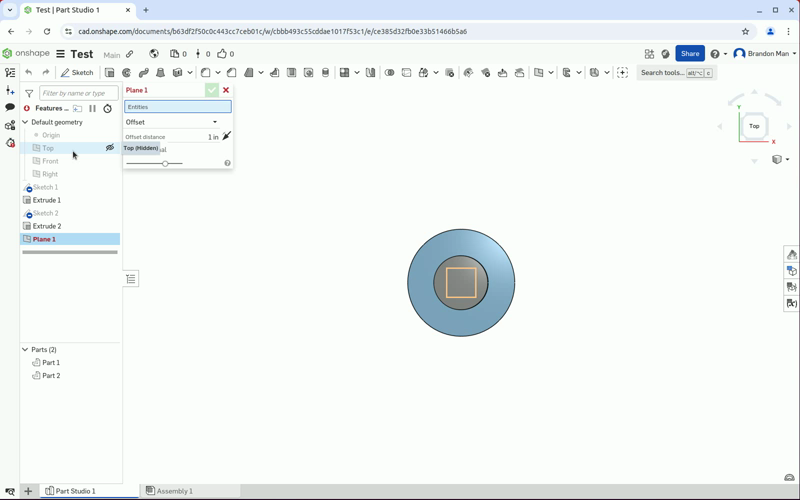
click(73, 150)
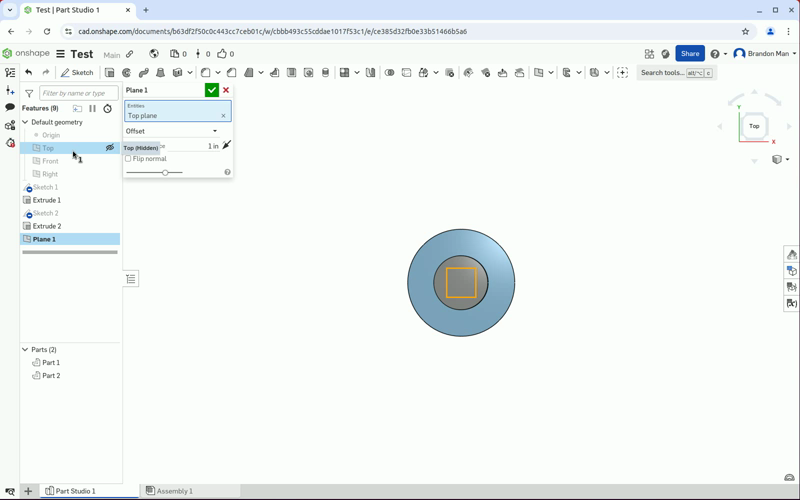
key(tab, 2)
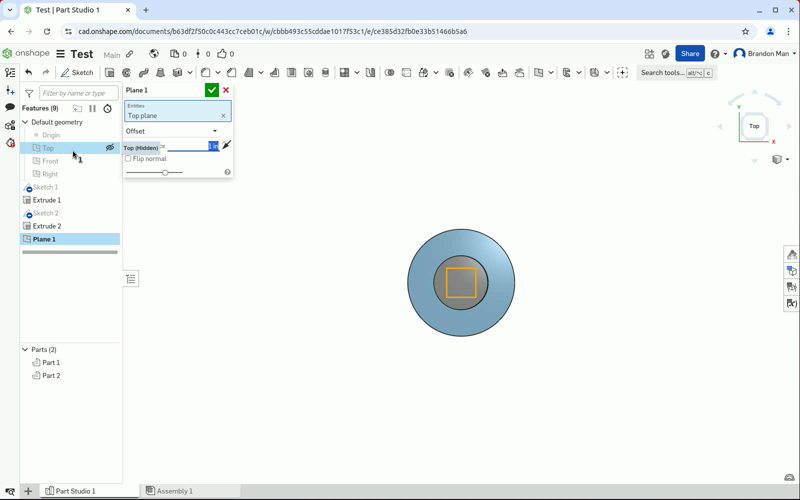
text(17.1)
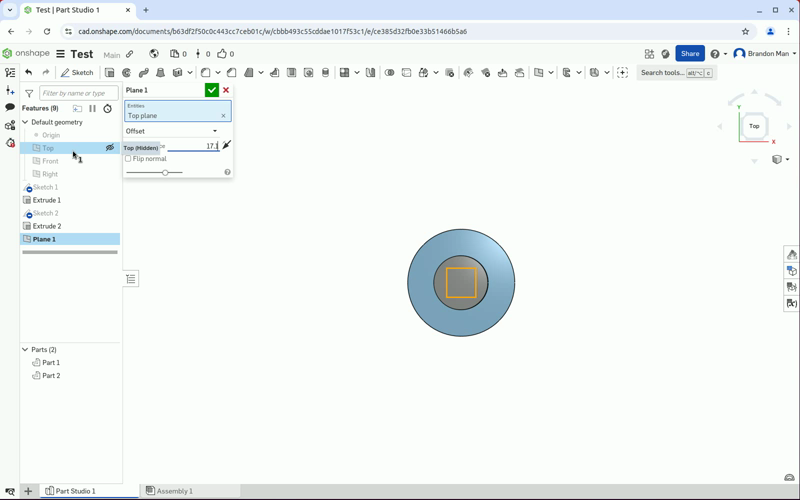
key(enter, 2)
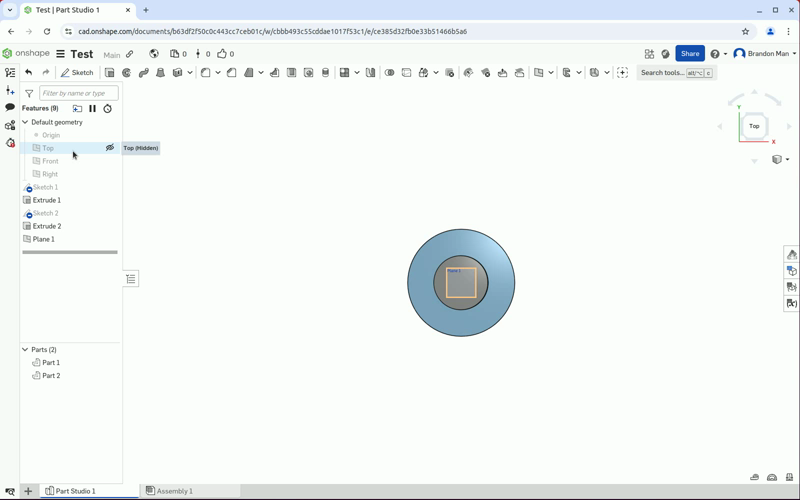
key(shift+s)
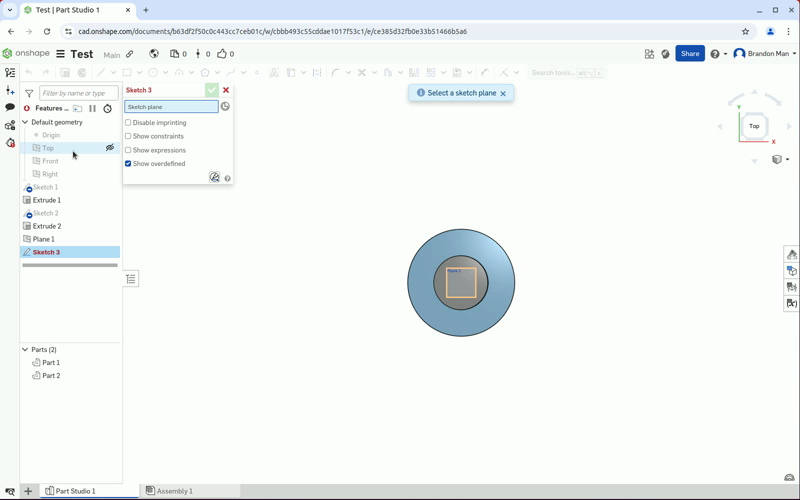
mouse_move(73, 241)
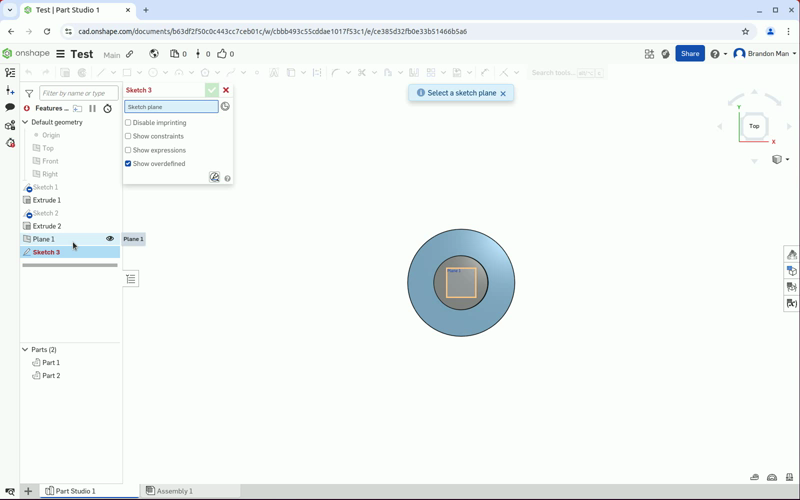
click(73, 241)
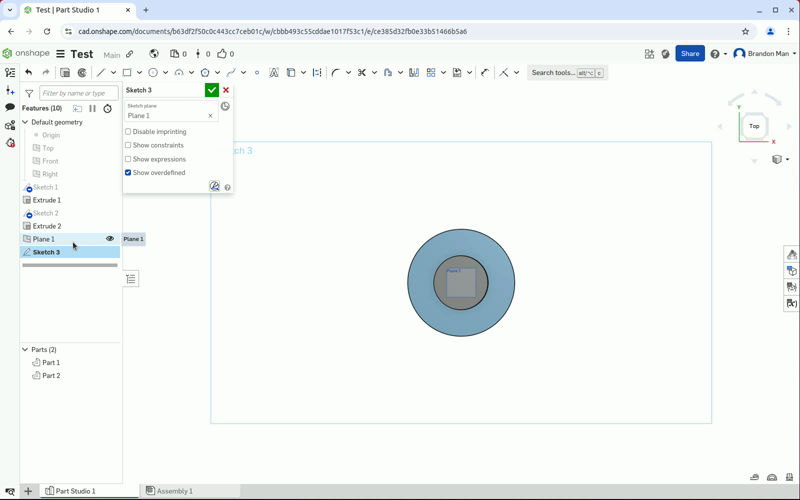
mouse_move(73, 352)
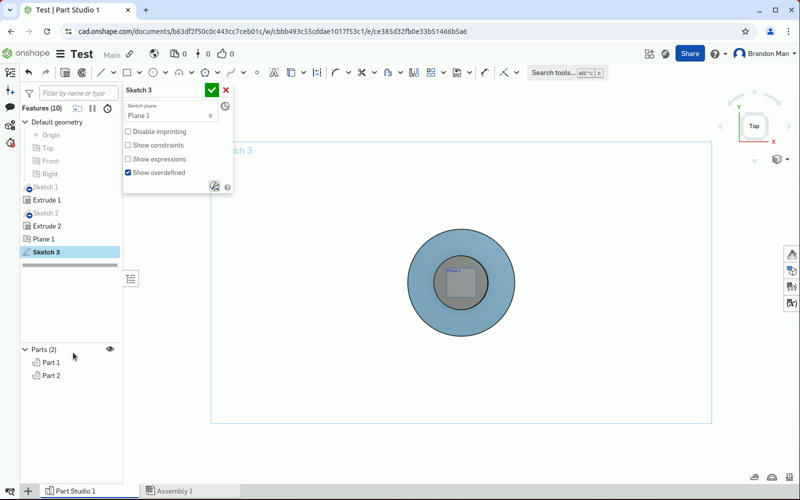
key(y)
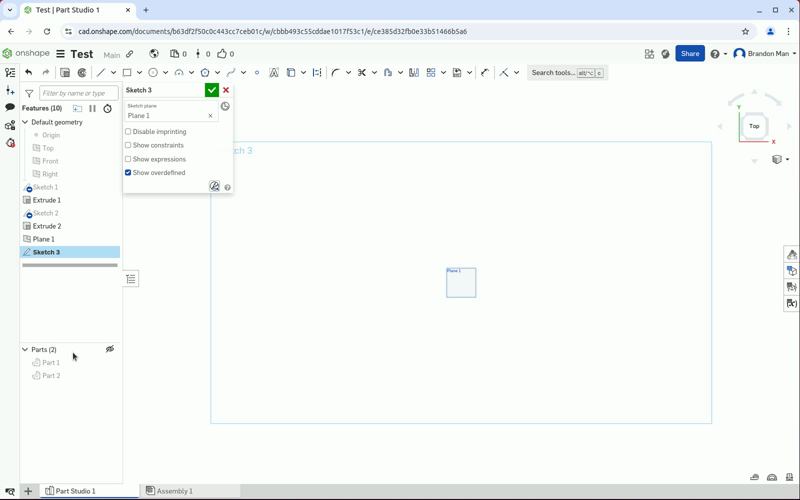
key(l)
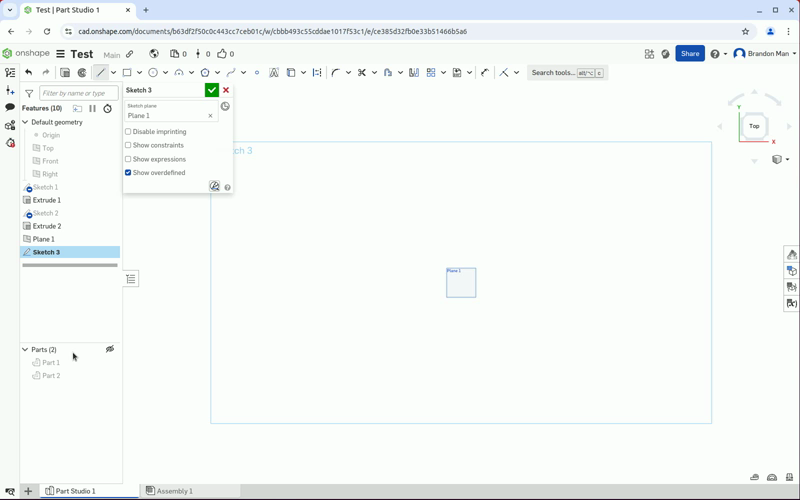
key_down(shift)
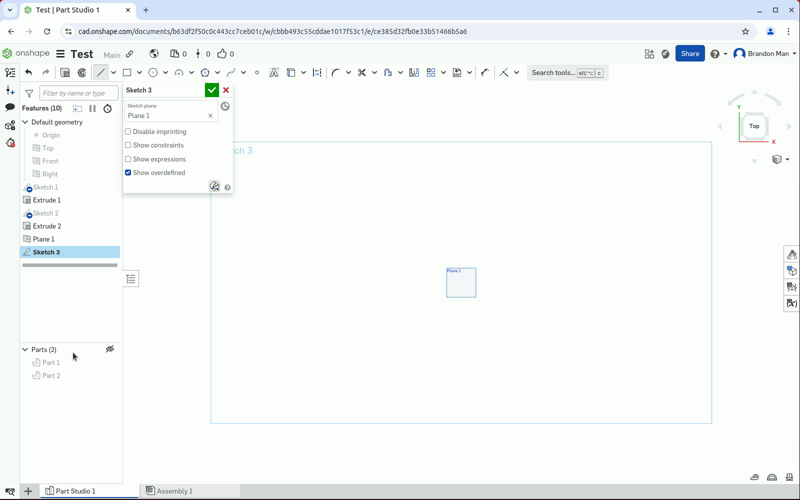
mouse_move(454, 285)
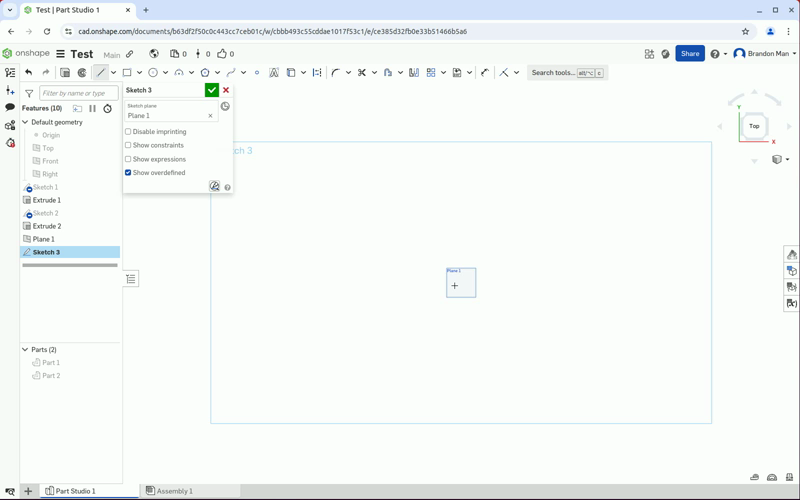
click(454, 285)
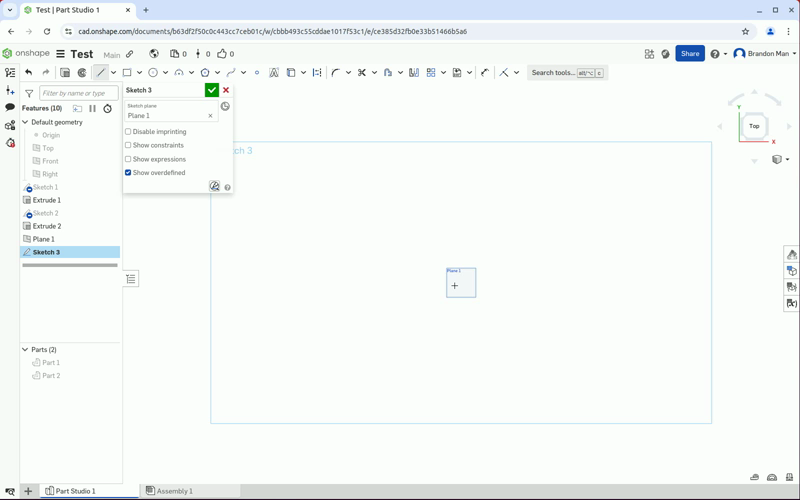
key_up(shift)
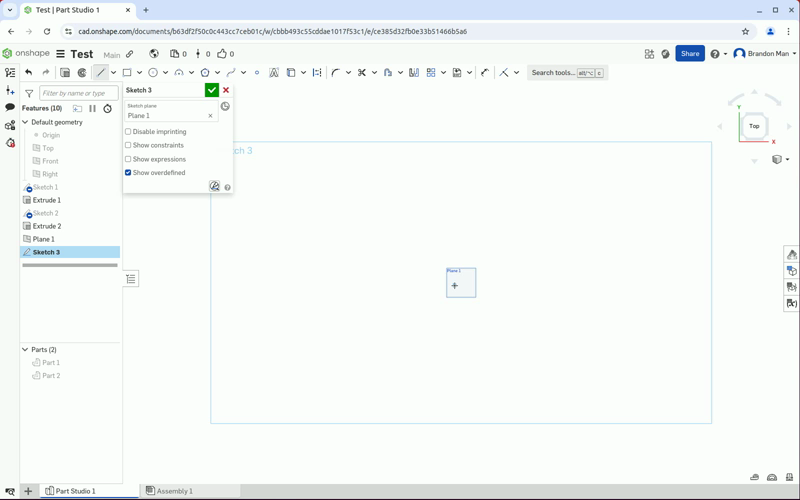
key_down(shift)
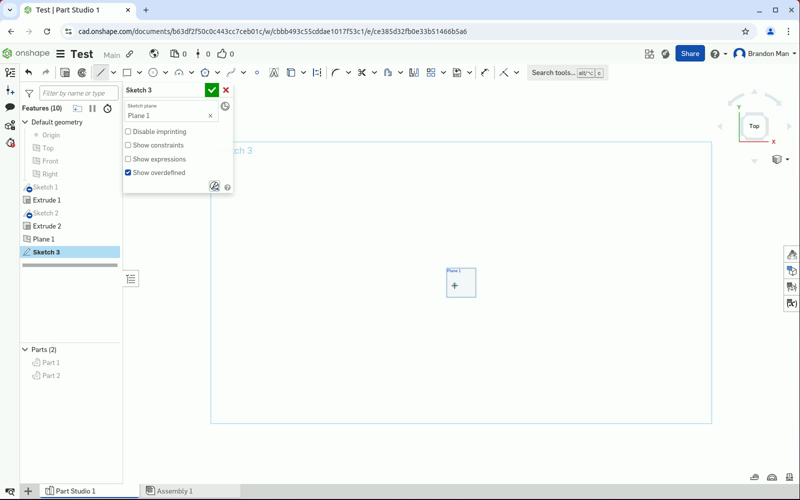
mouse_move(484, 285)
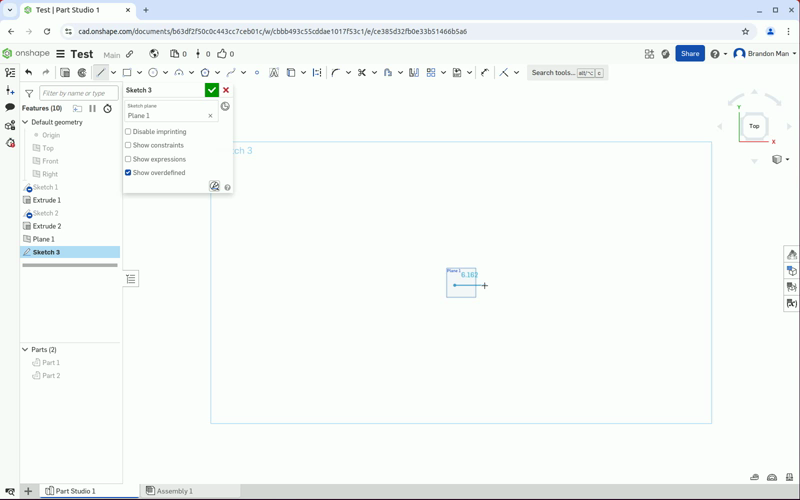
mouse_move(468, 285)
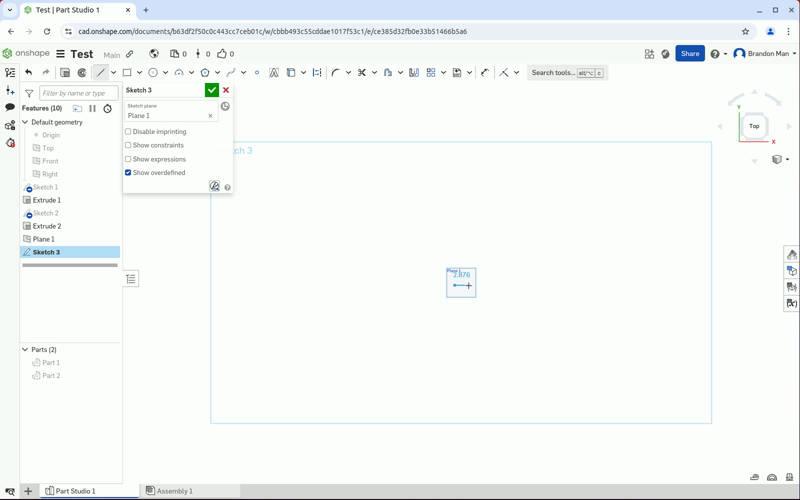
click(468, 285)
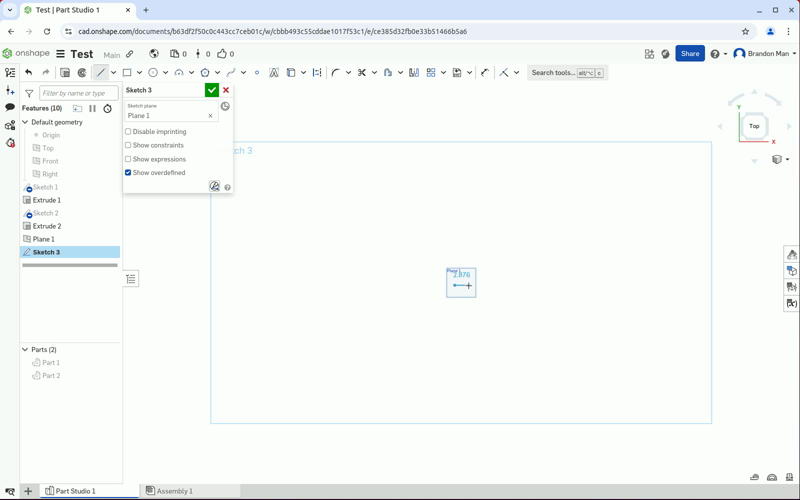
key_up(shift)
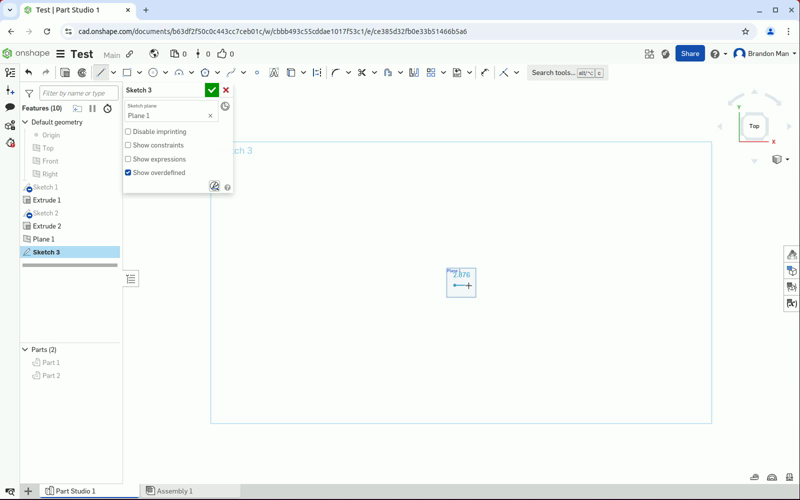
key_down(shift)
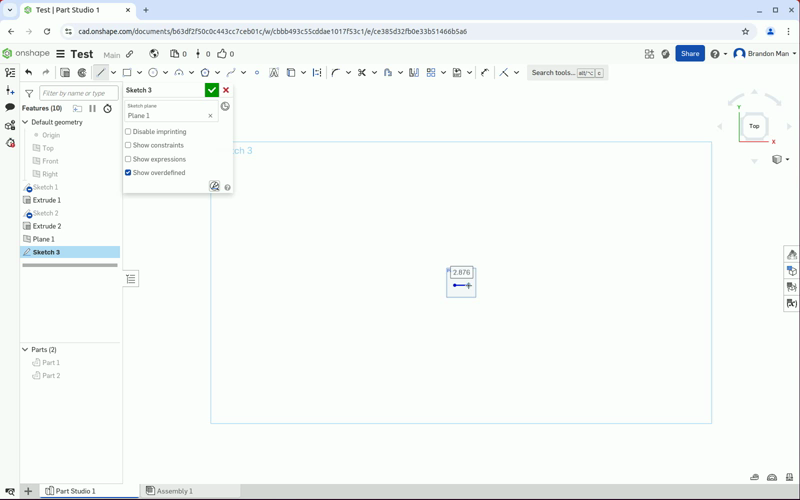
mouse_move(498, 285)
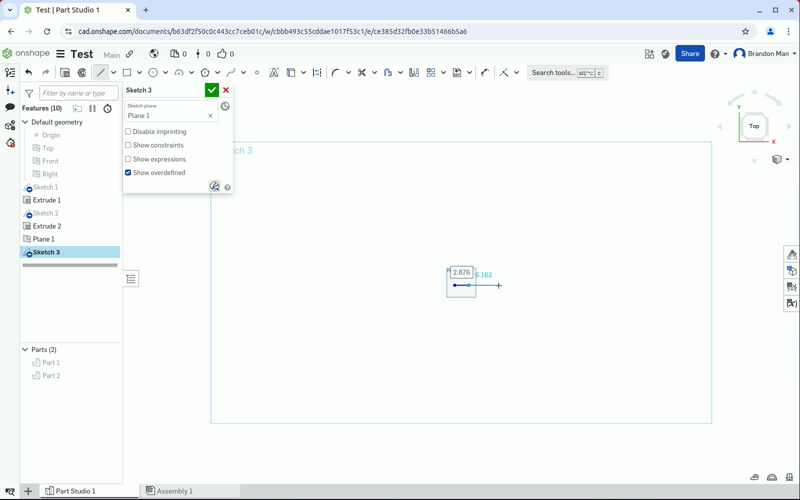
mouse_move(468, 280)
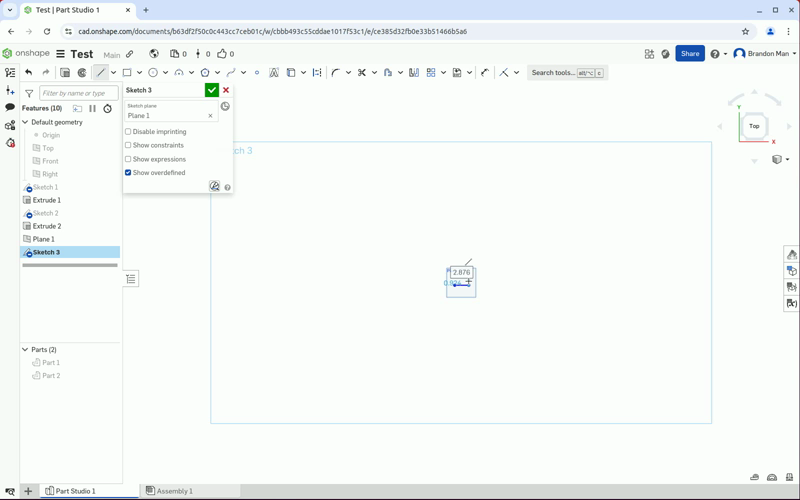
scroll(6)
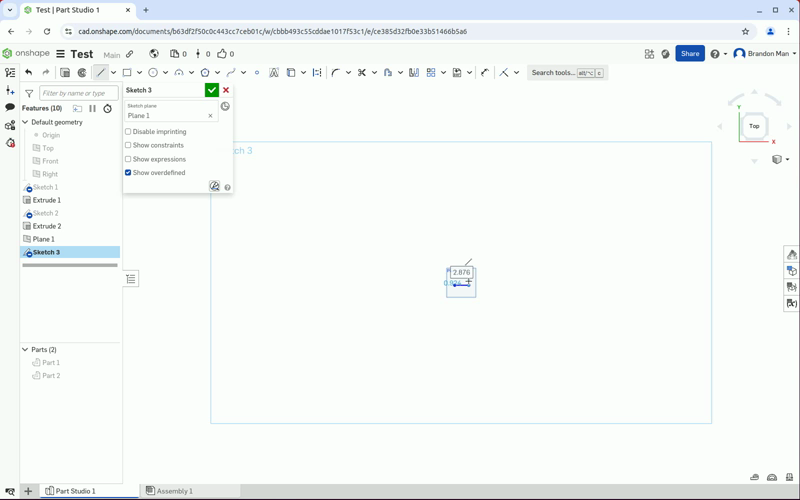
scroll(6)
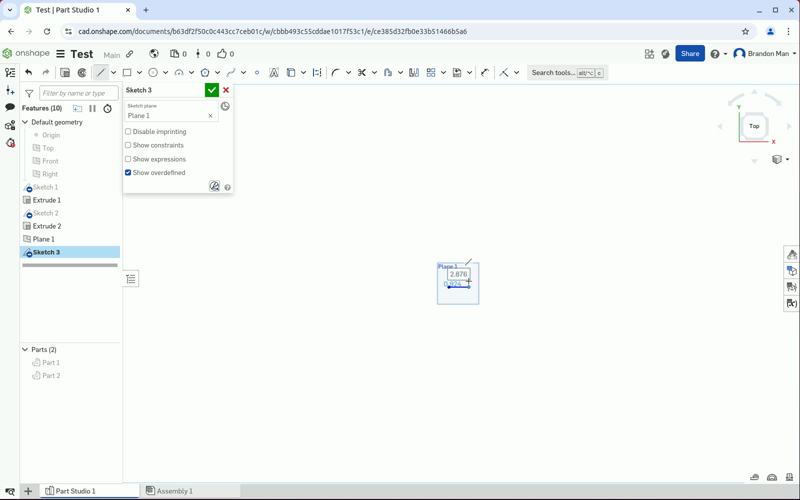
scroll(6)
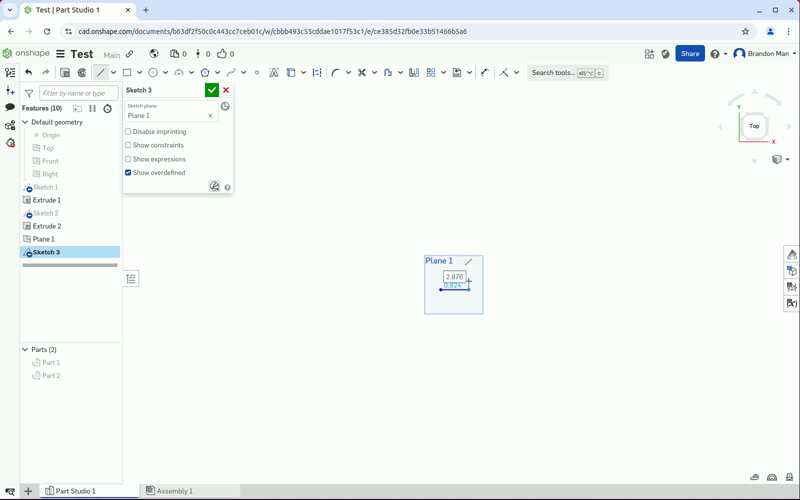
scroll(6)
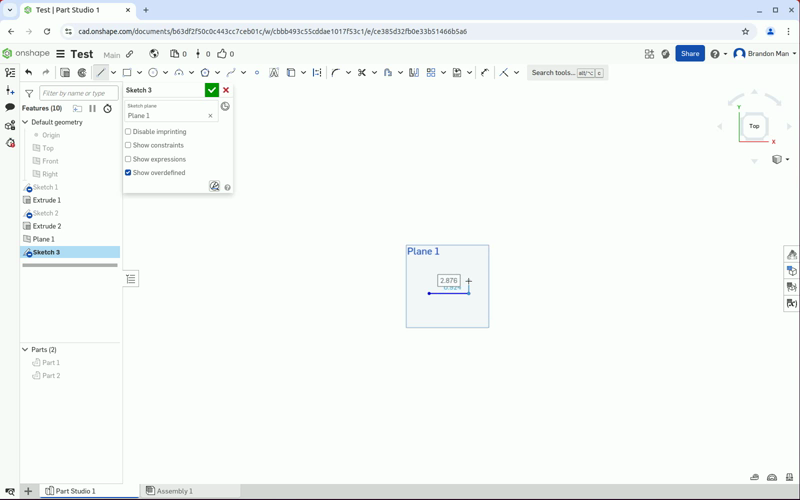
scroll(6)
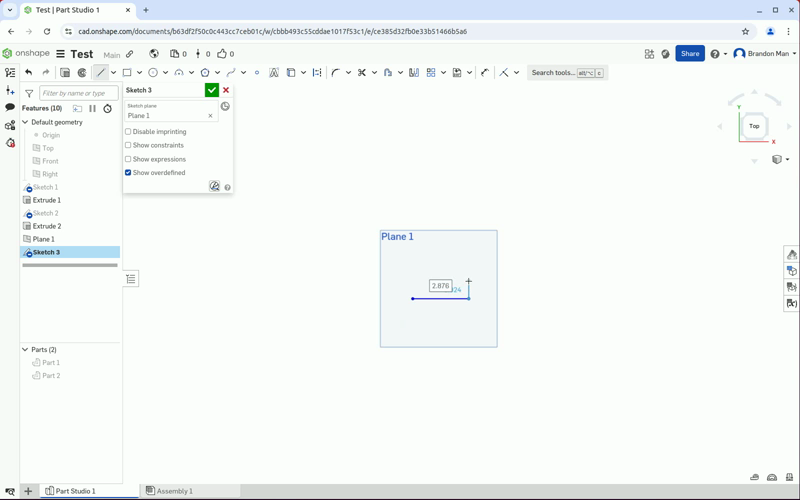
scroll(6)
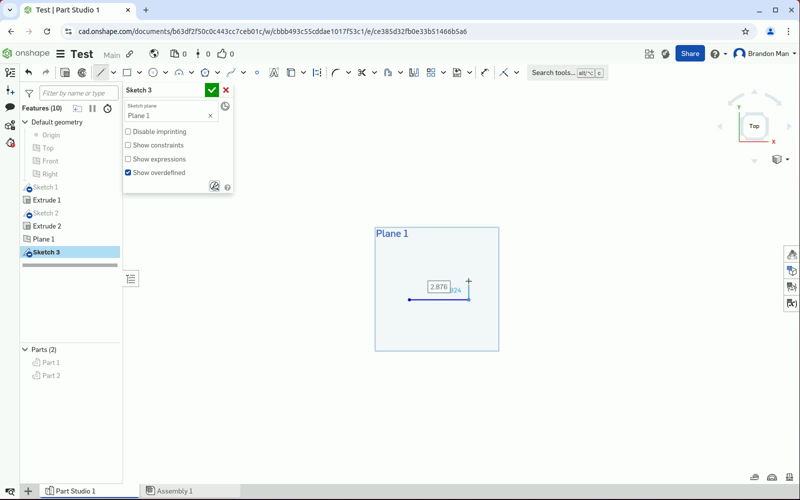
scroll(6)
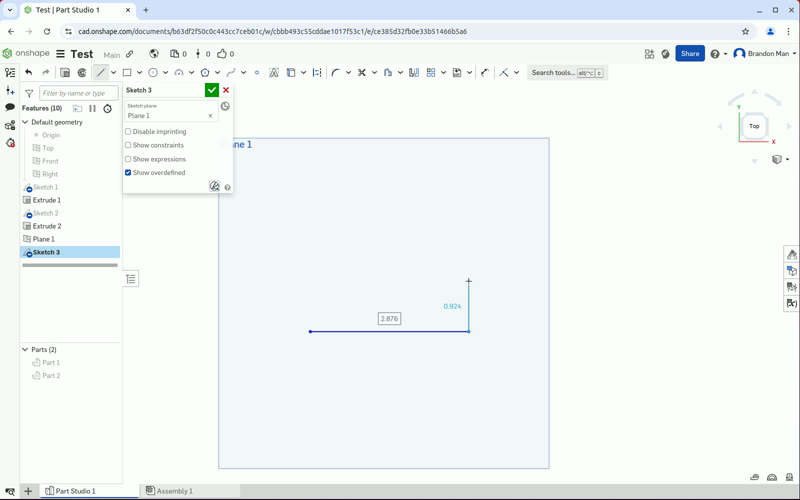
click(468, 280)
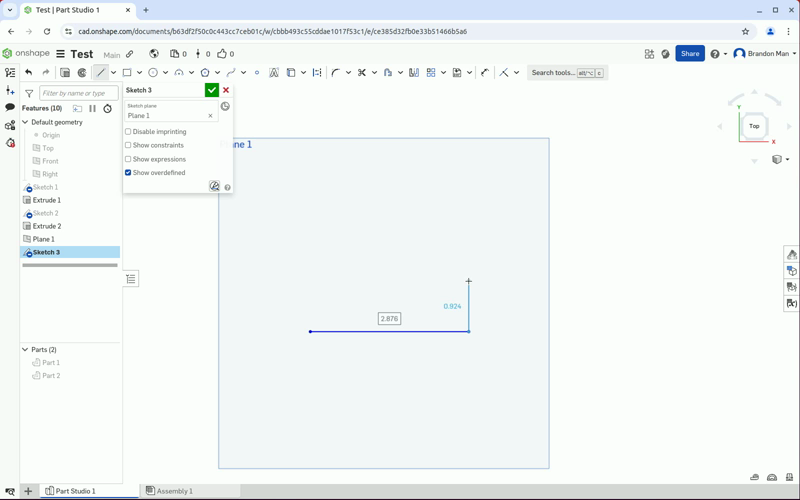
scroll(-6)
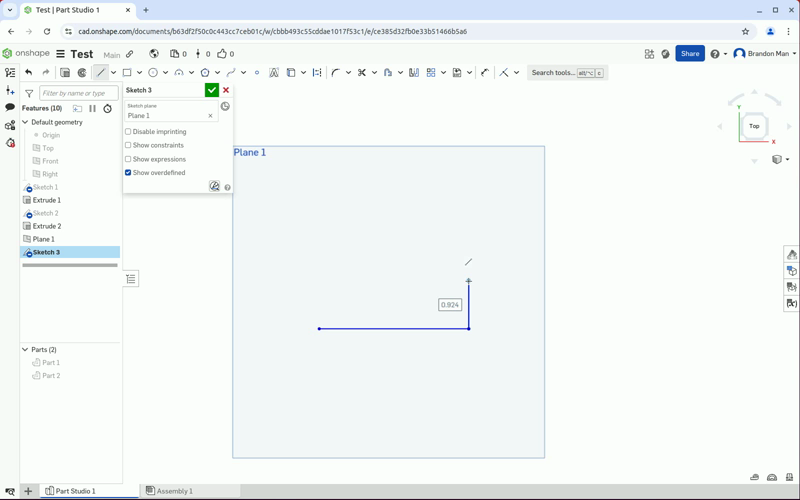
scroll(-6)
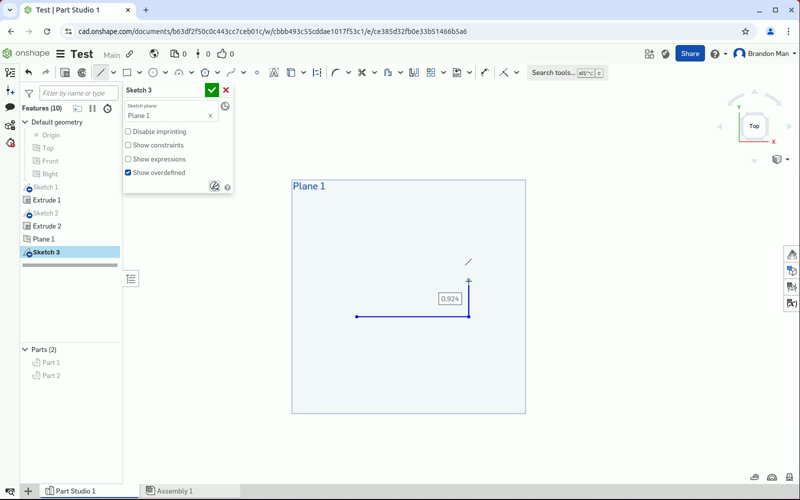
scroll(-6)
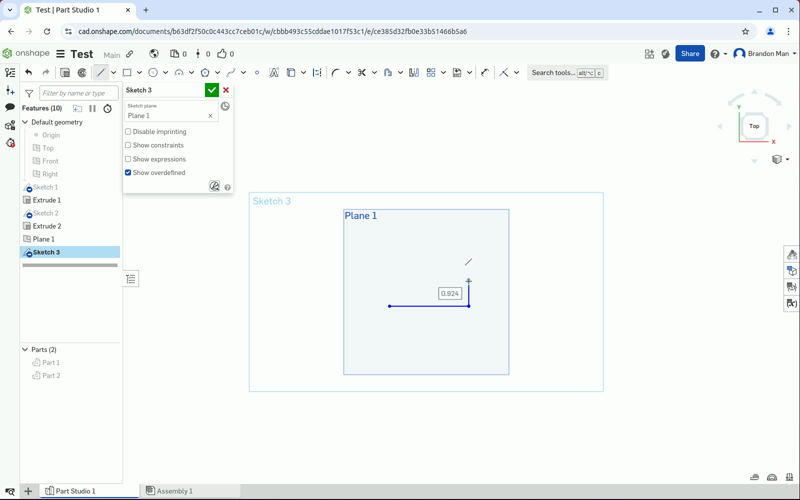
scroll(-6)
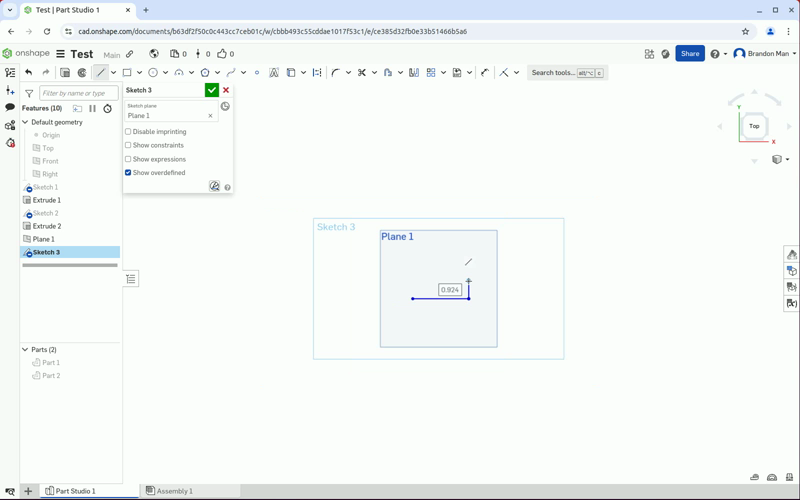
scroll(-6)
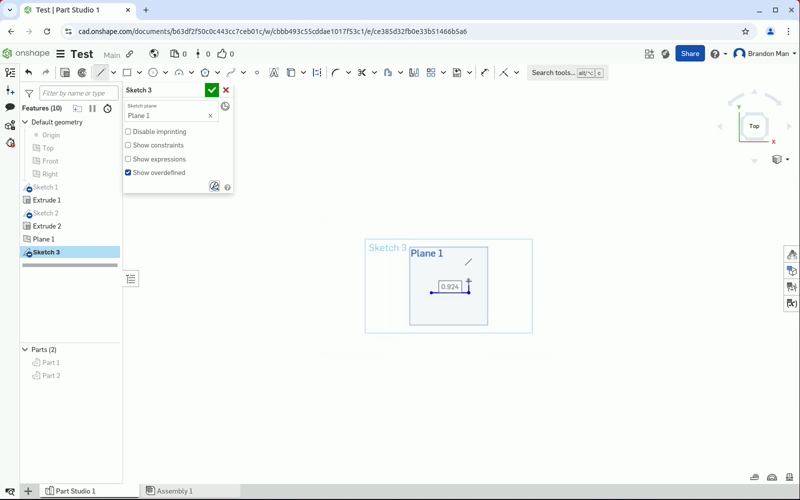
scroll(-6)
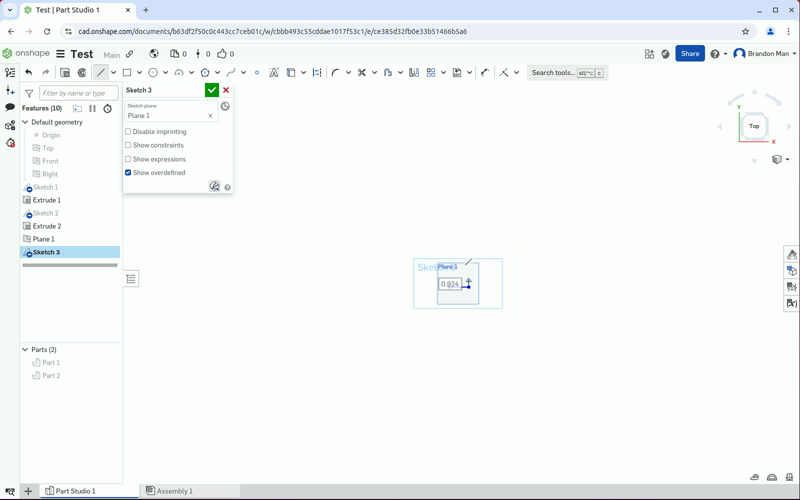
scroll(-6)
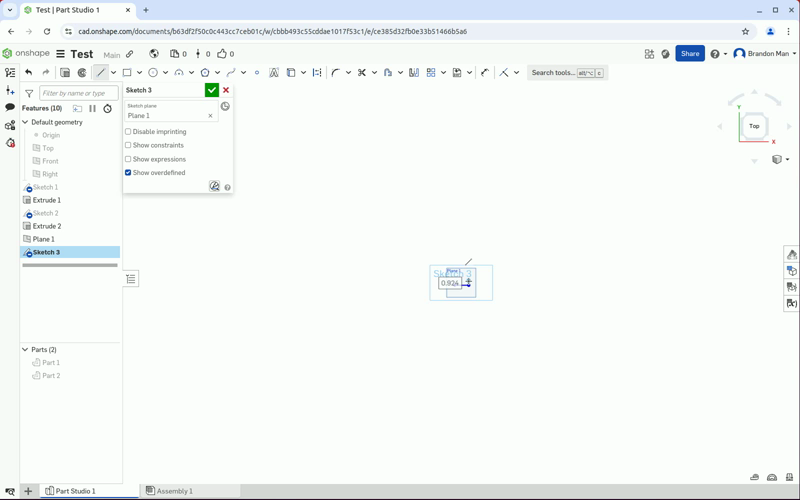
key_up(shift)
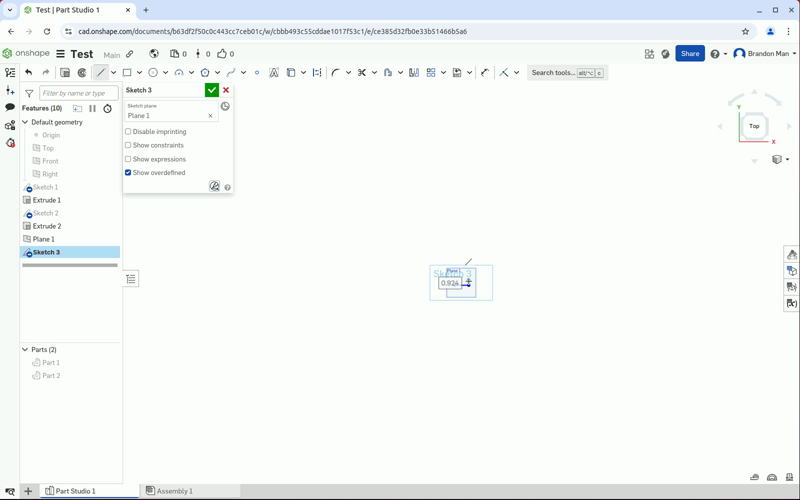
key_down(shift)
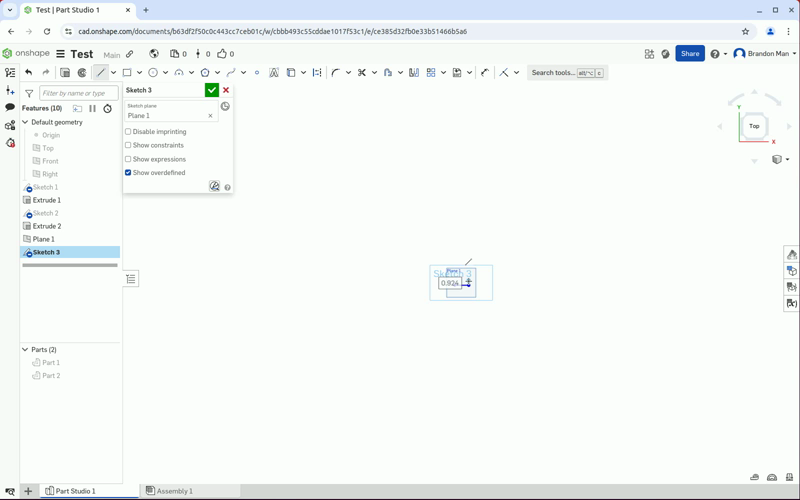
mouse_move(498, 280)
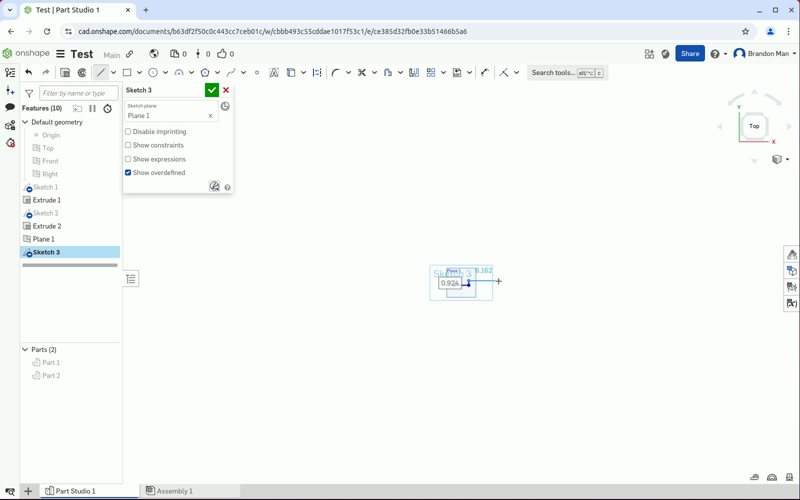
mouse_move(454, 280)
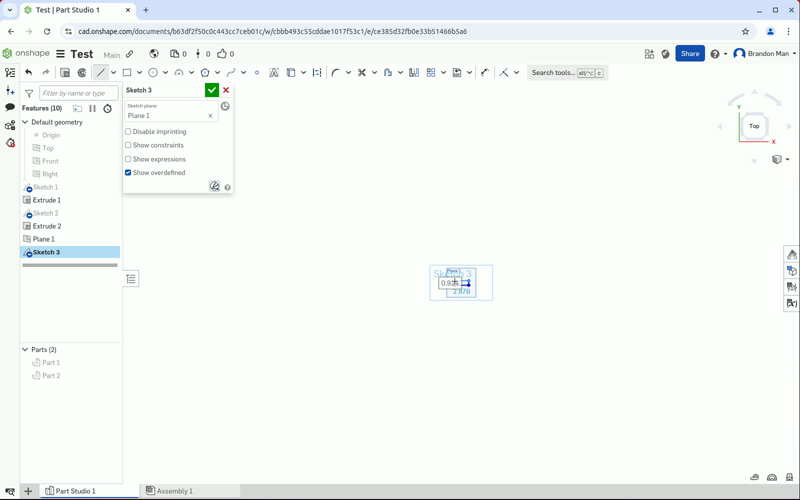
click(454, 280)
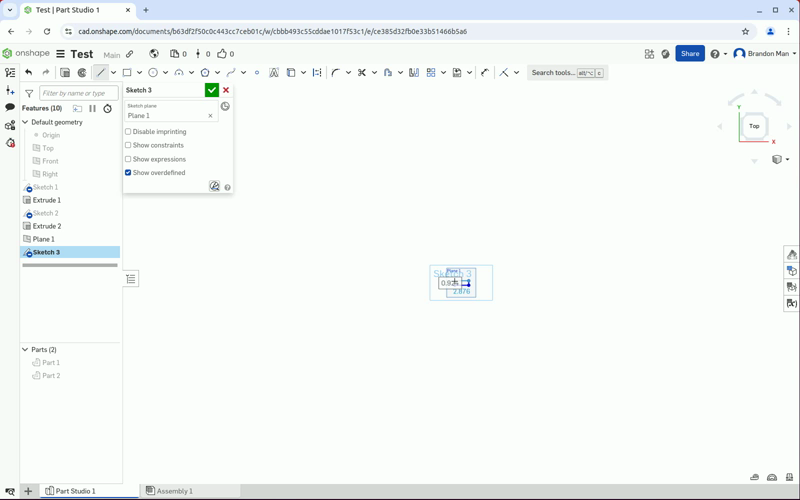
key_up(shift)
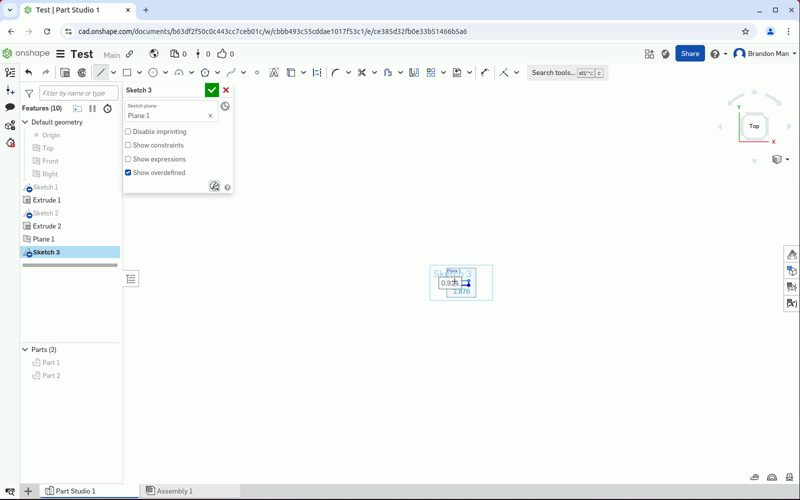
mouse_move(484, 280)
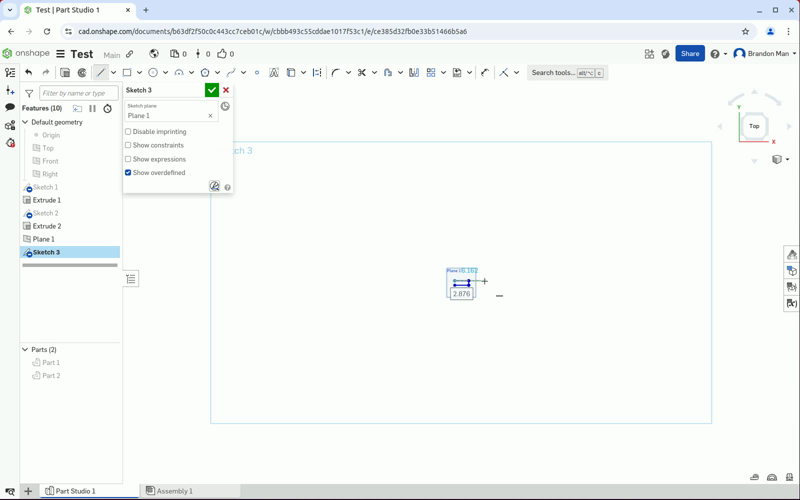
key_down(shift)
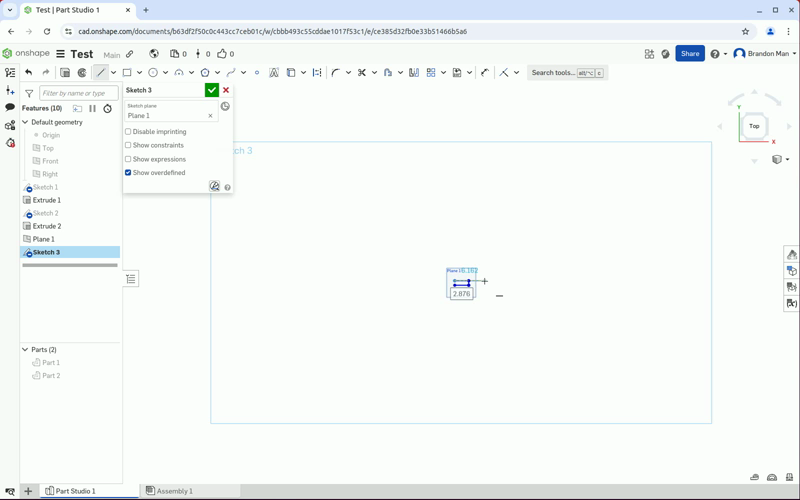
mouse_move(454, 285)
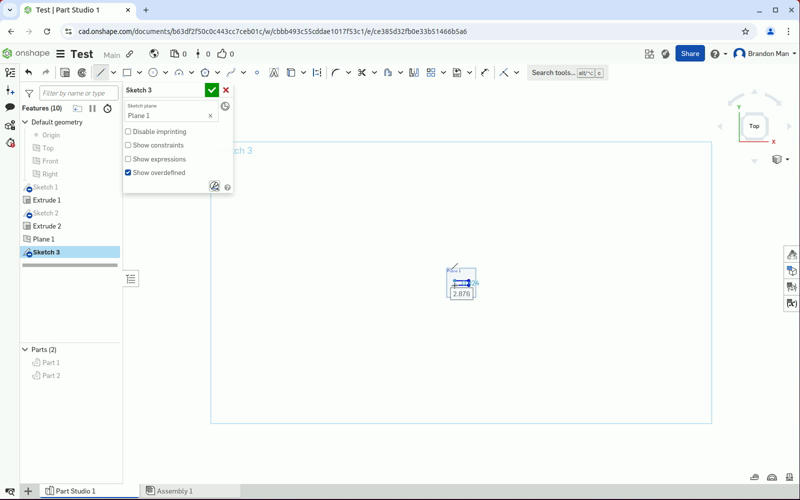
scroll(6)
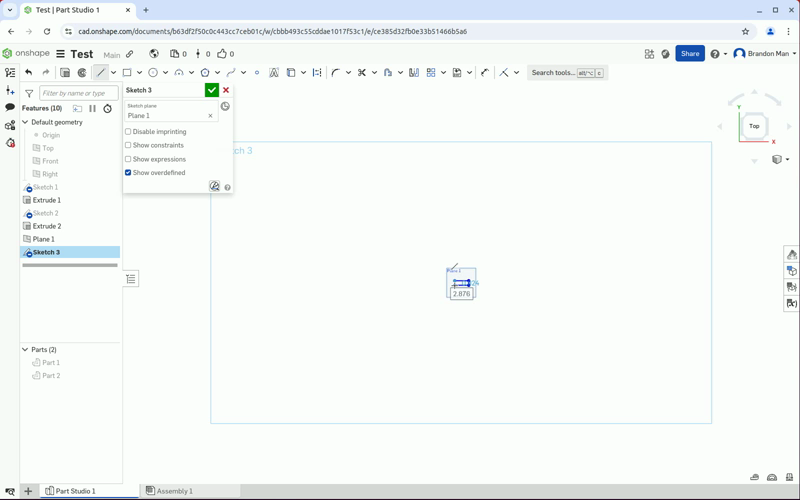
scroll(6)
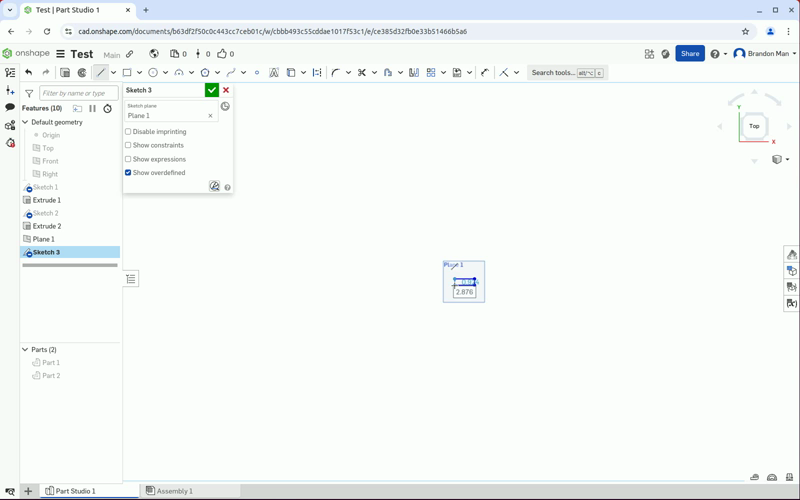
scroll(6)
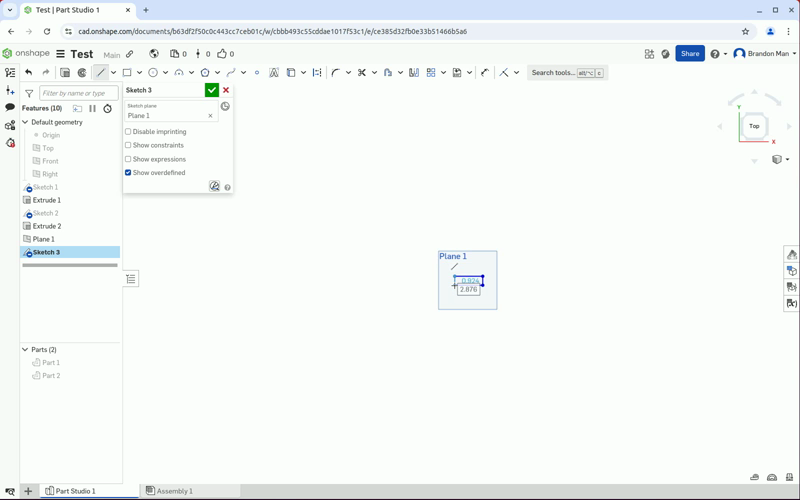
scroll(6)
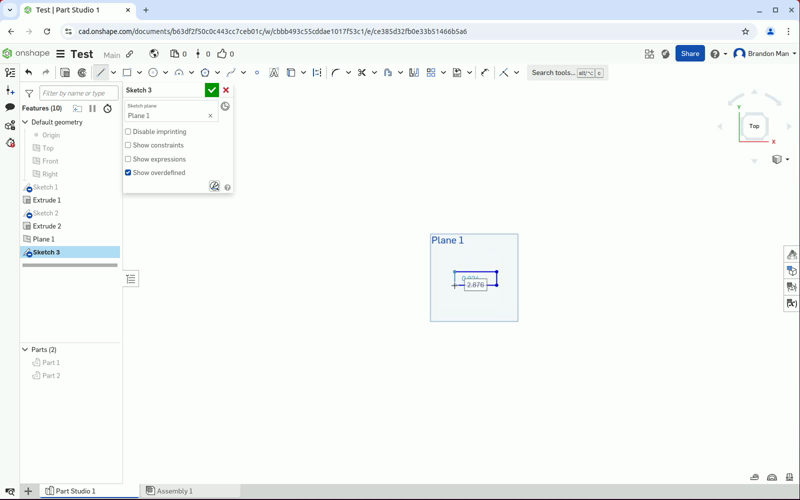
scroll(6)
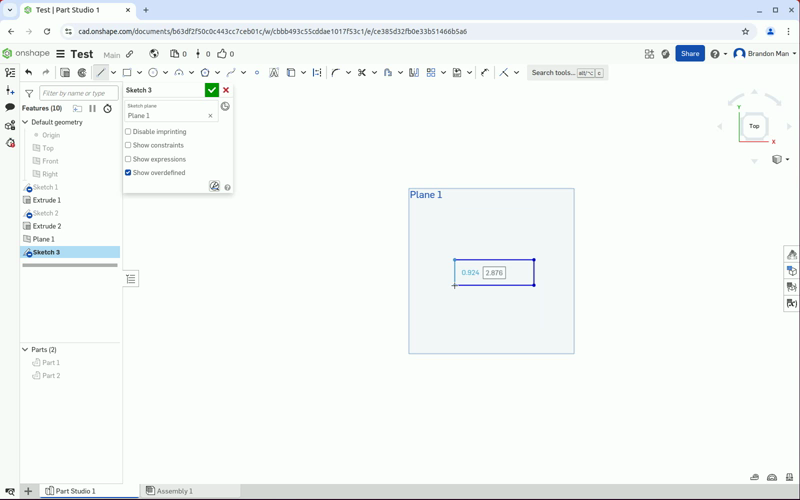
scroll(6)
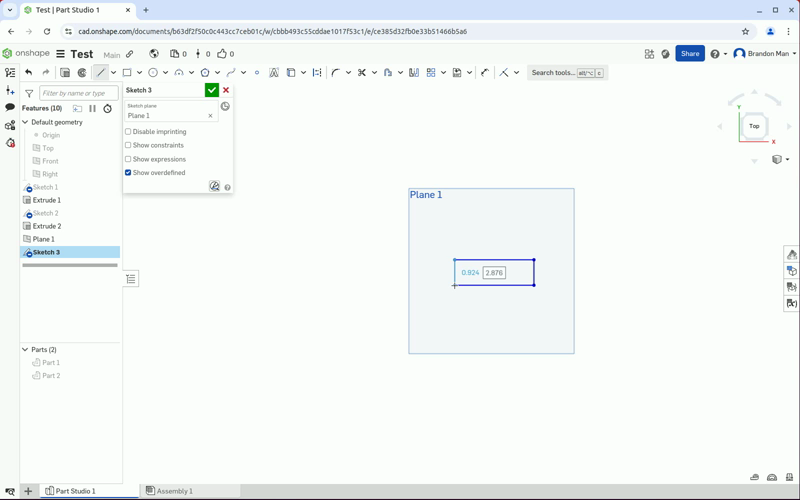
scroll(6)
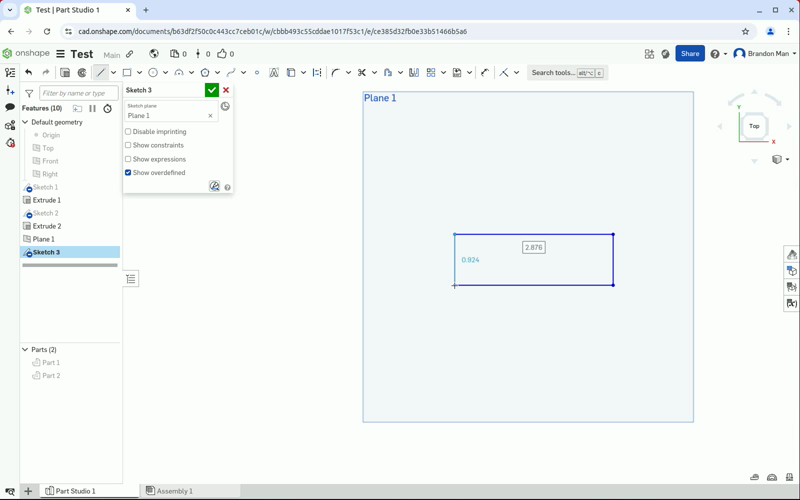
key_up(shift)
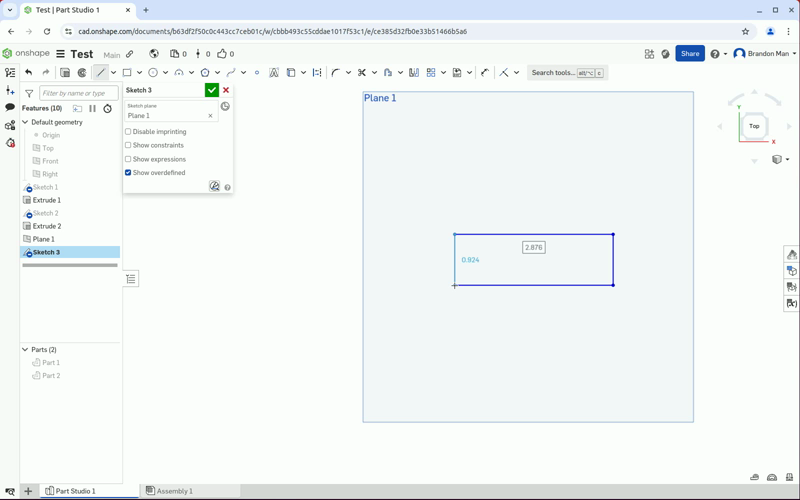
click(454, 285)
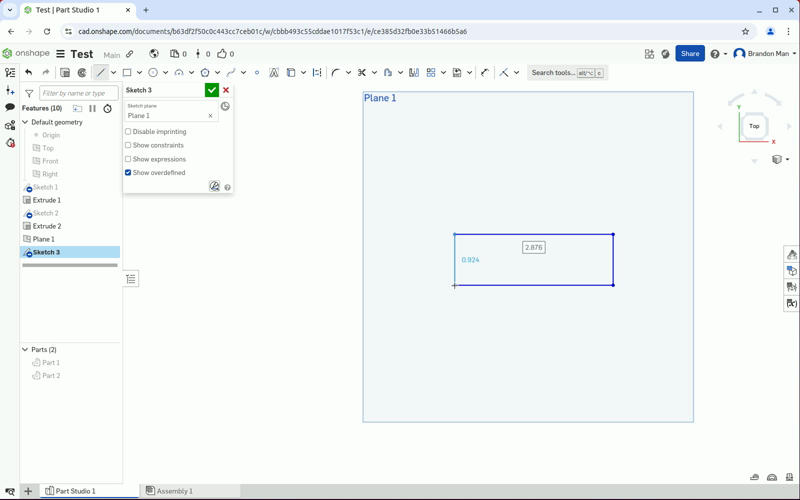
scroll(-6)
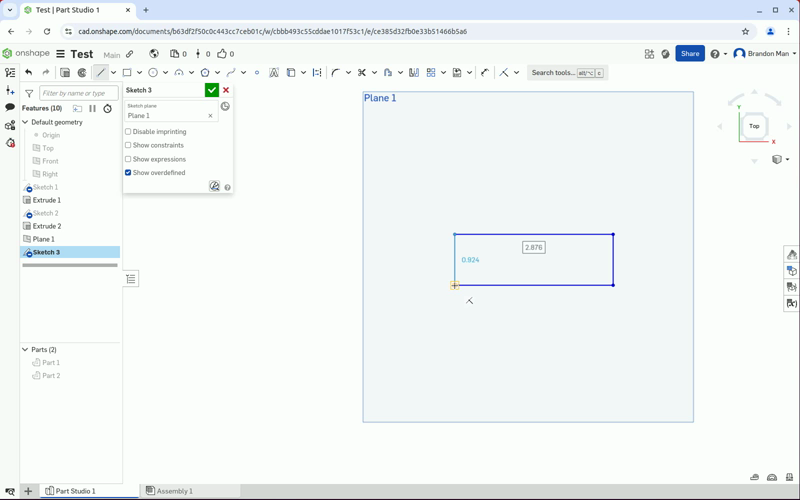
scroll(-6)
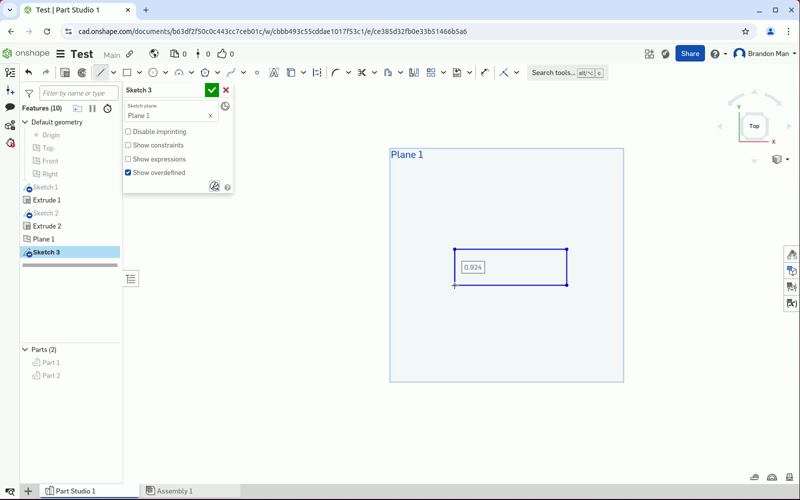
scroll(-6)
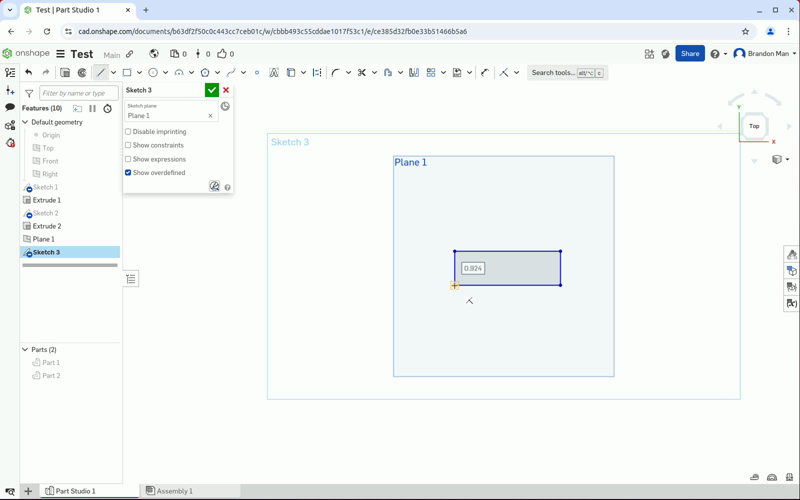
scroll(-6)
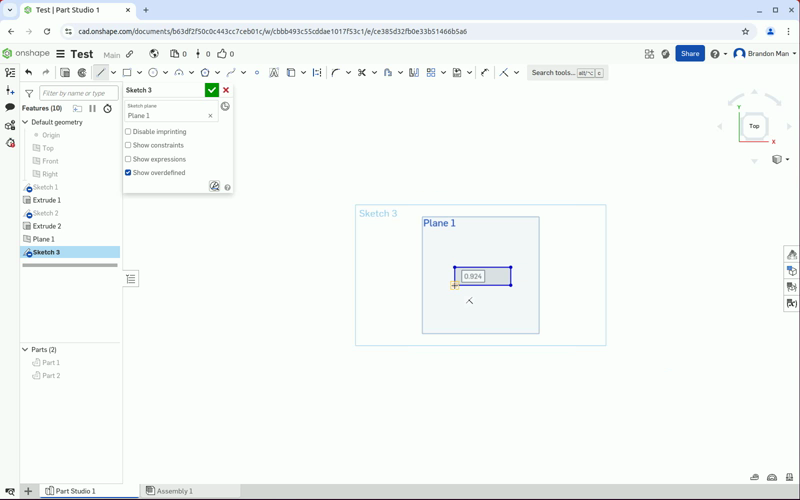
scroll(-6)
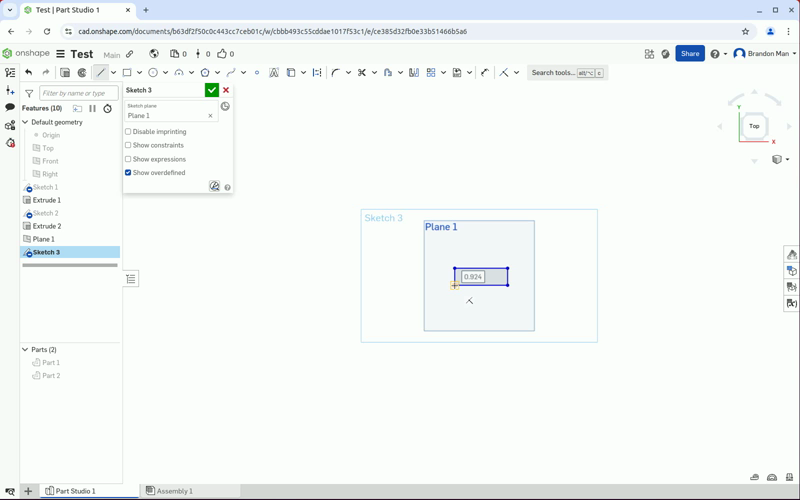
scroll(-6)
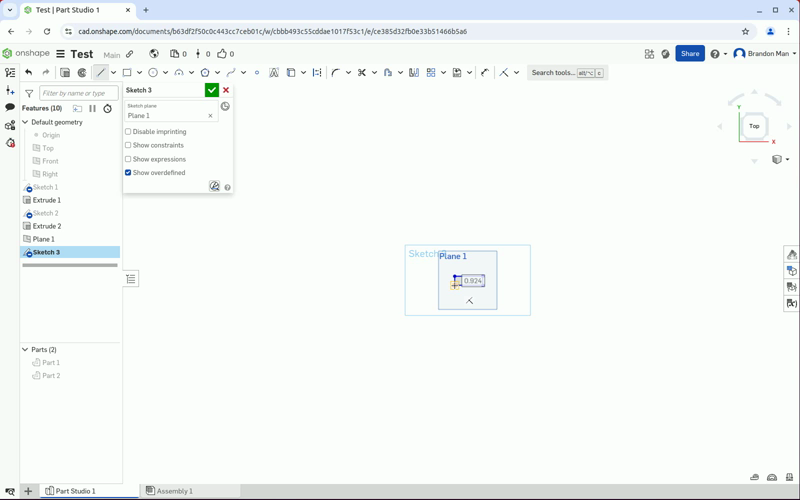
scroll(-6)
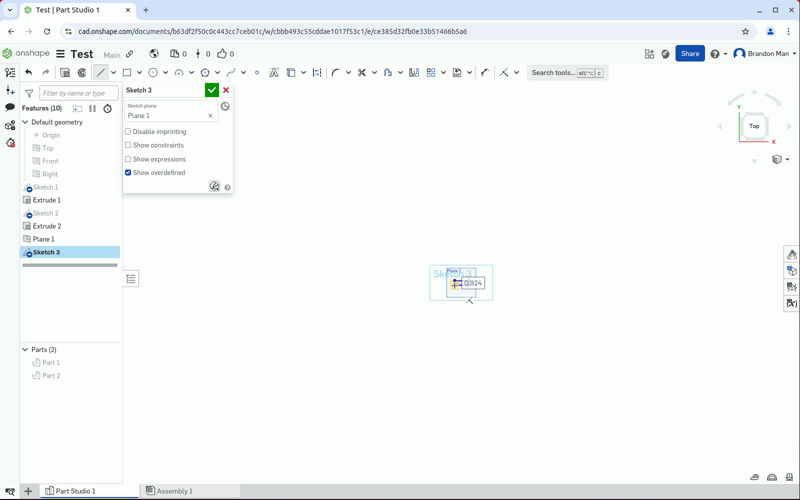
key(esc)
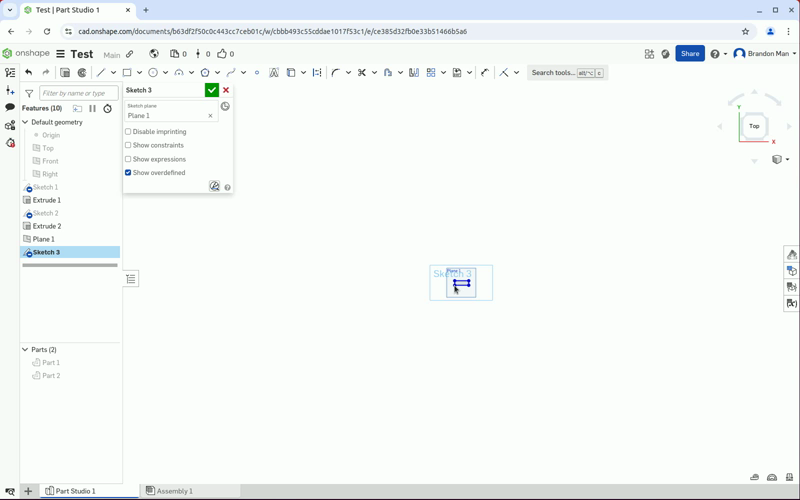
mouse_move(459, 283)
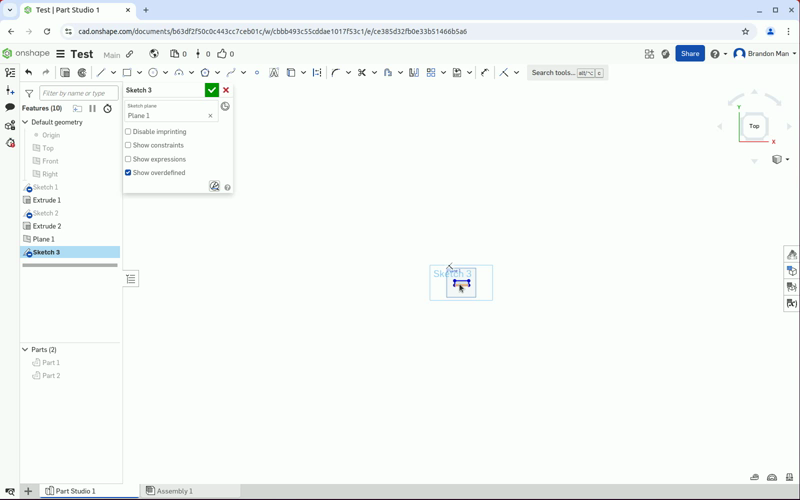
scroll(6)
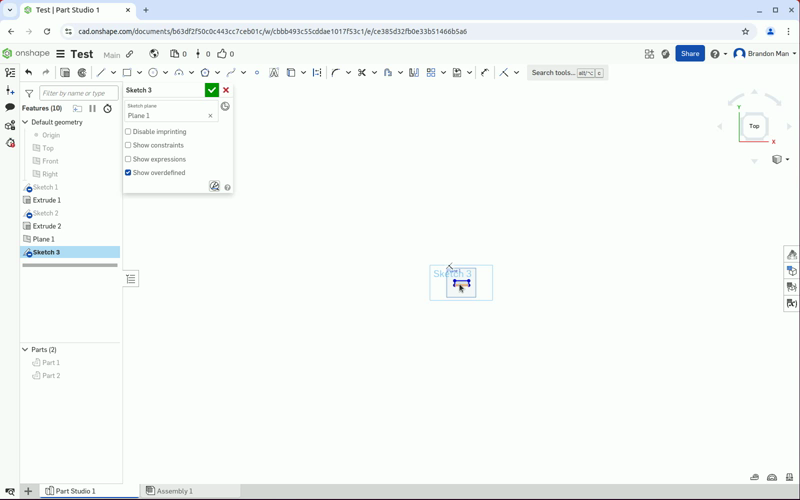
scroll(6)
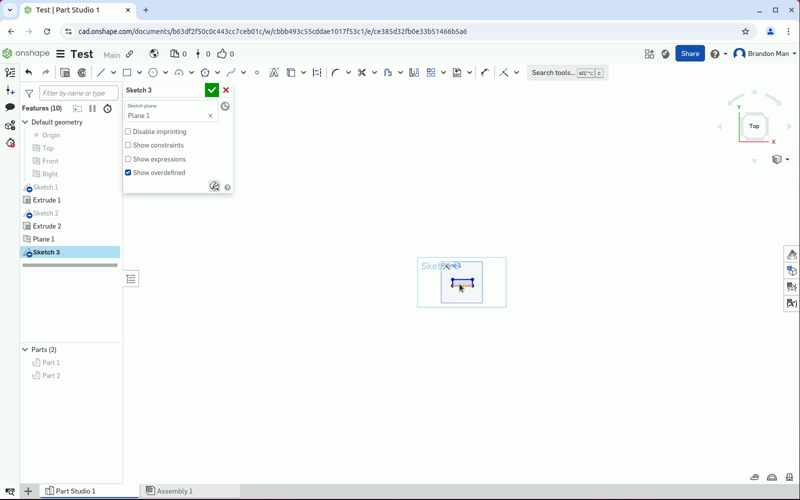
scroll(6)
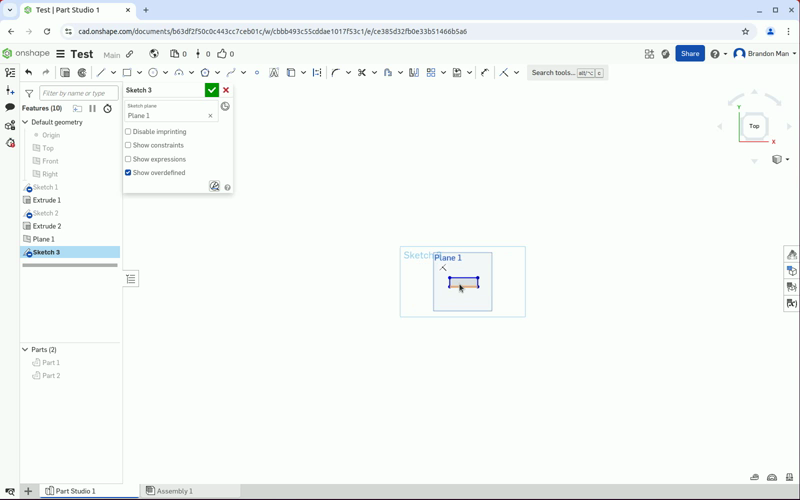
scroll(6)
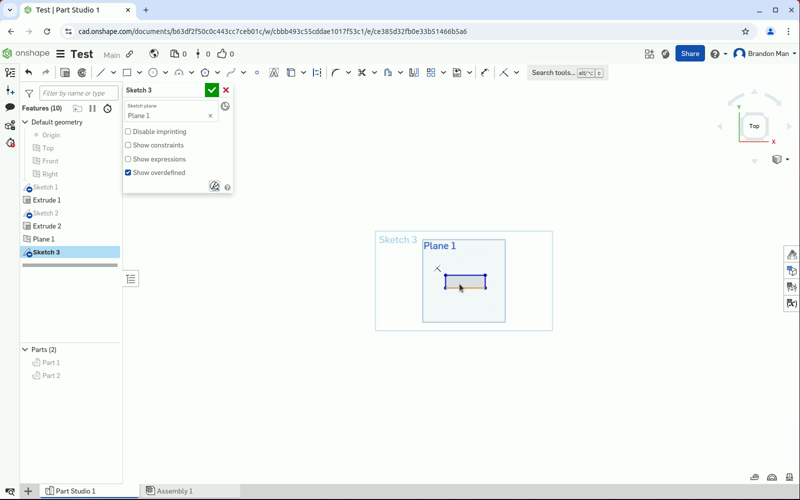
scroll(6)
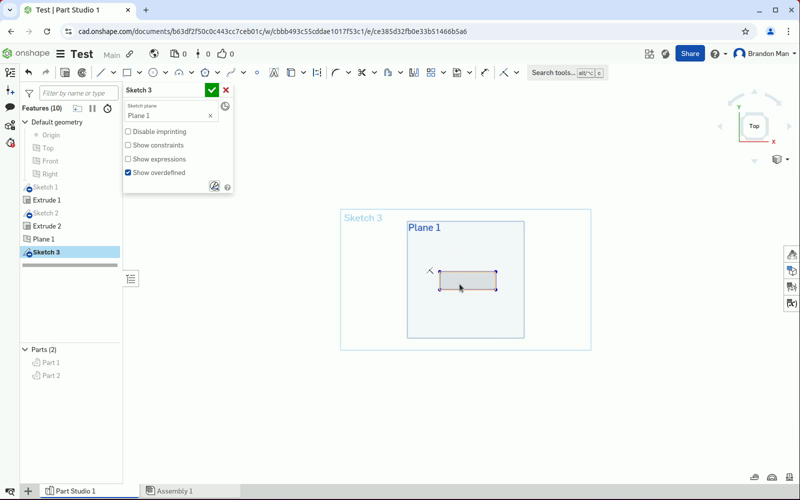
scroll(6)
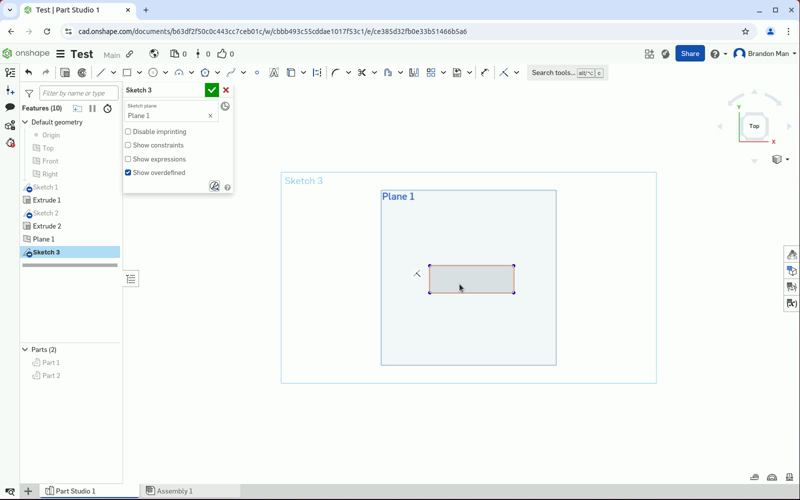
scroll(6)
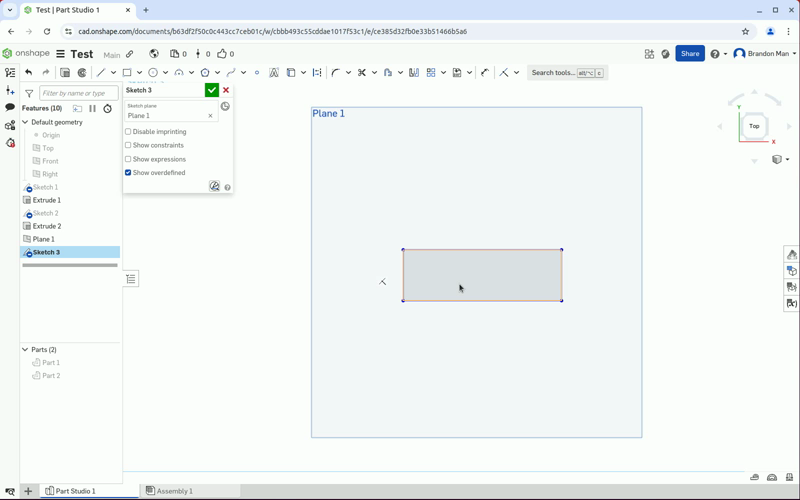
click(459, 283)
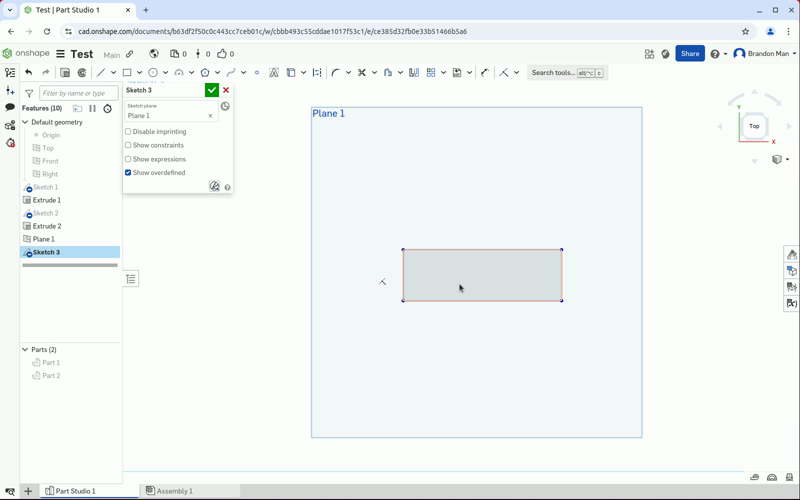
scroll(-6)
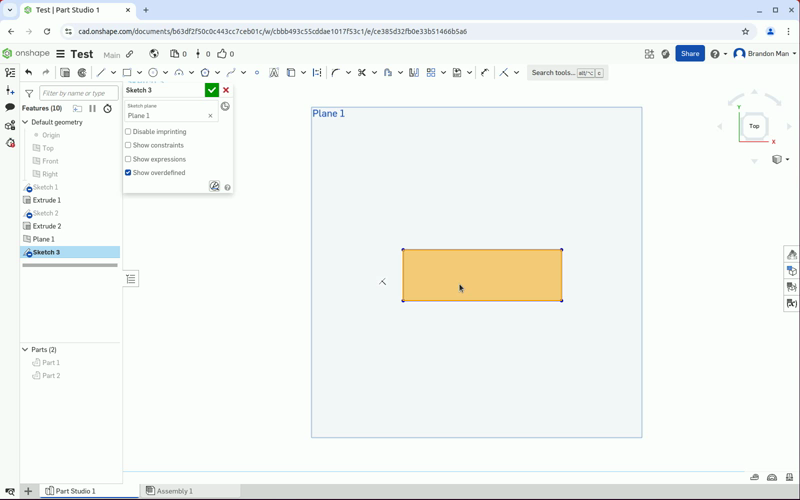
scroll(-6)
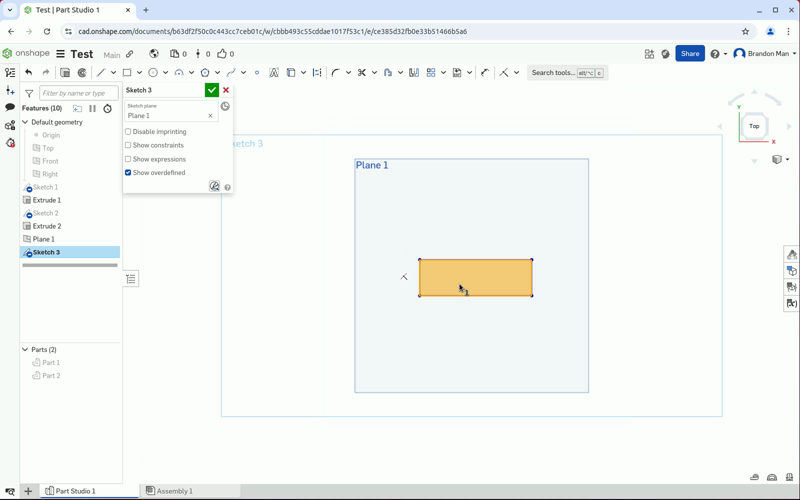
scroll(-6)
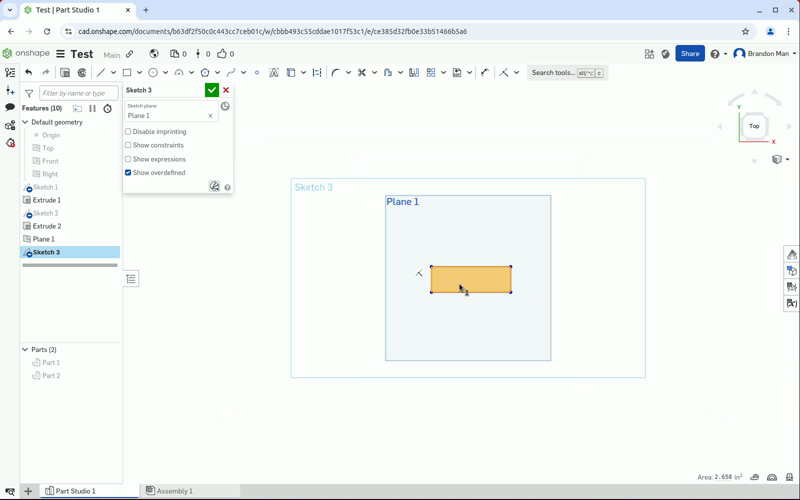
scroll(-6)
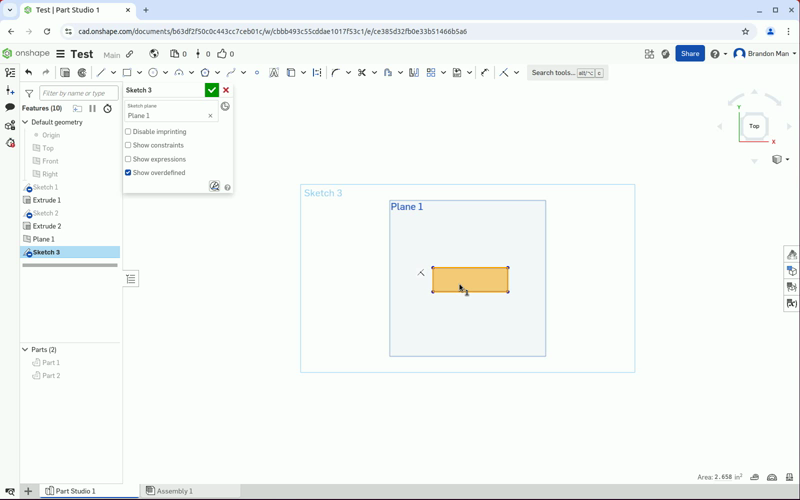
scroll(-6)
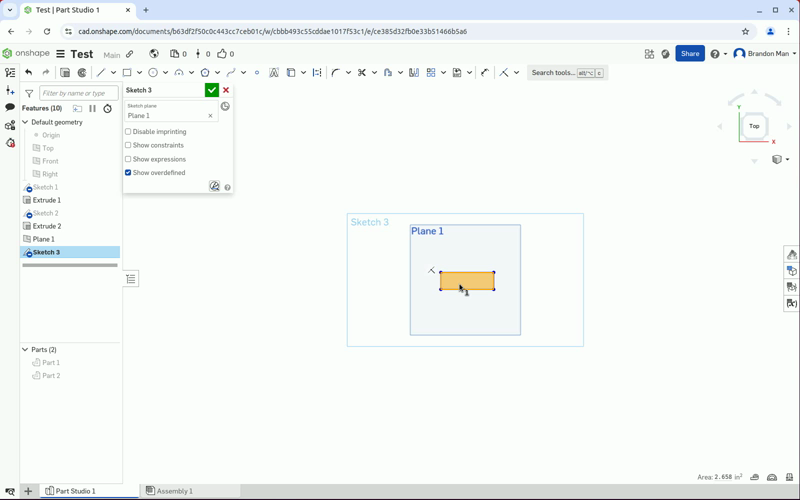
scroll(-6)
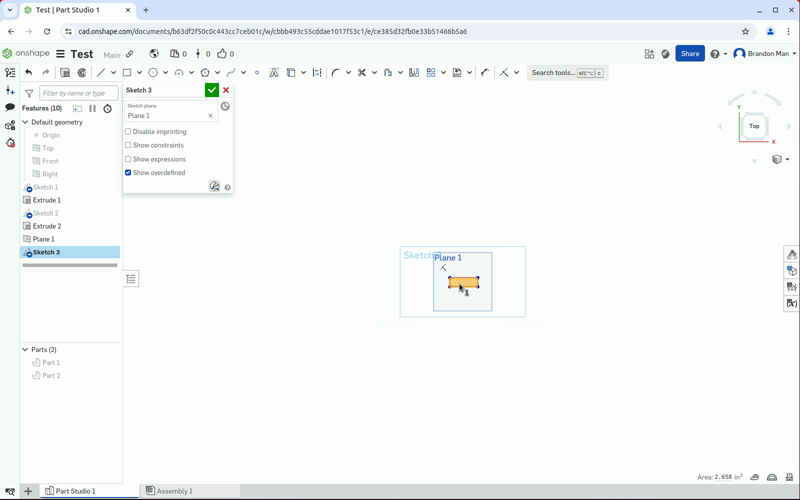
scroll(-6)
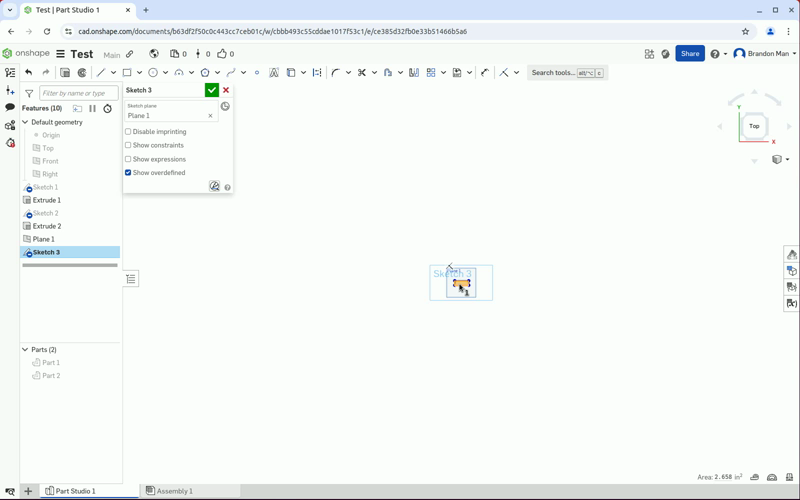
mouse_move(73, 352)
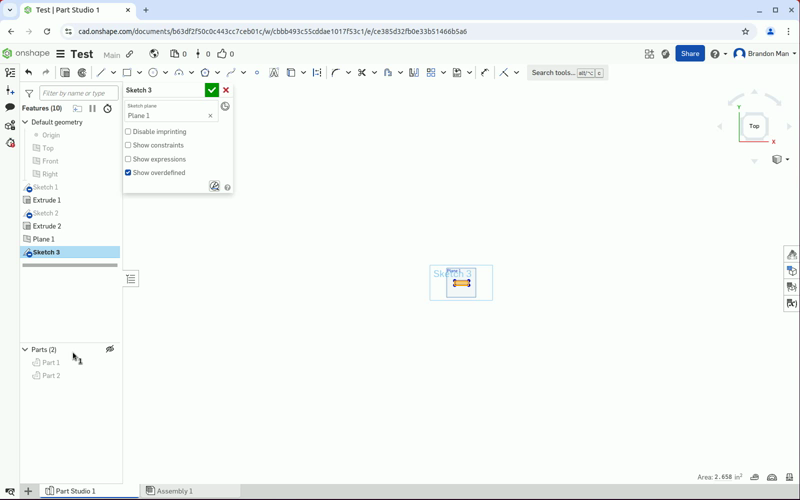
key(shift+y)
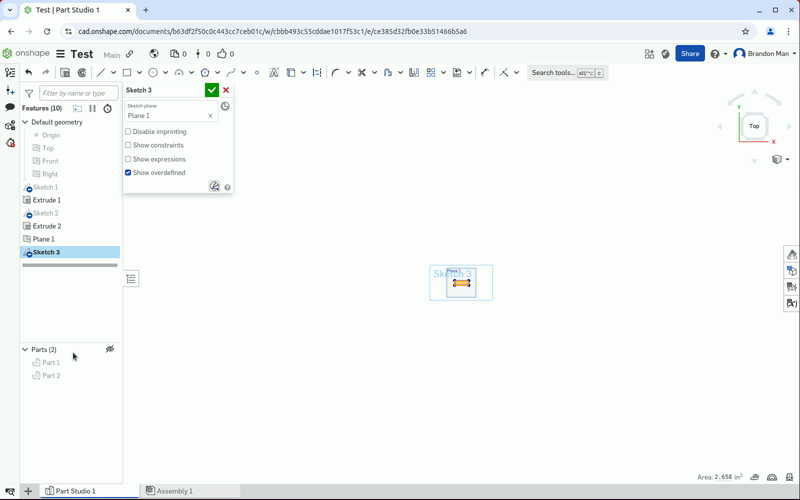
key(shift+e)
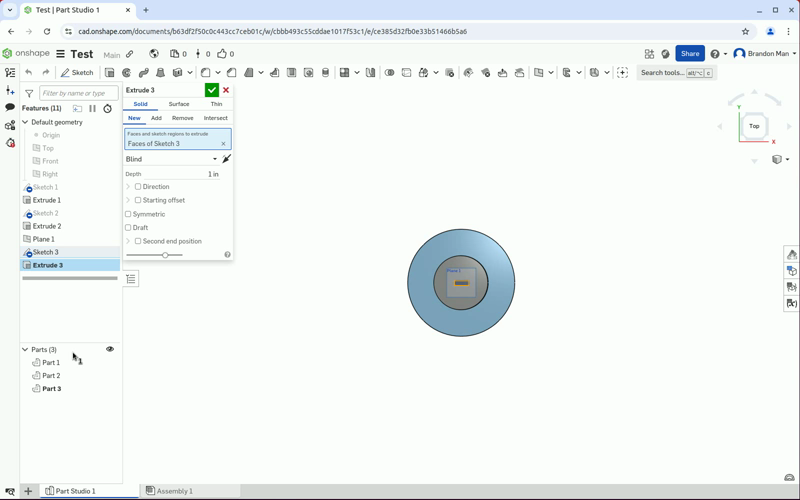
mouse_move(143, 106)
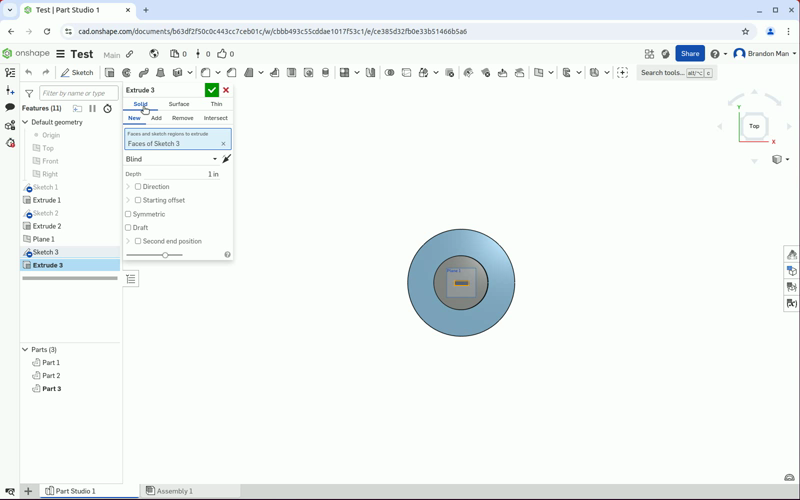
click(143, 106)
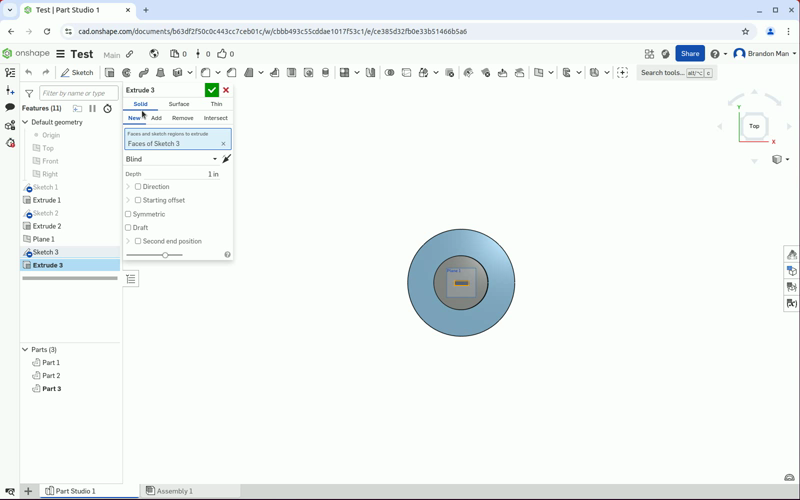
mouse_move(137, 120)
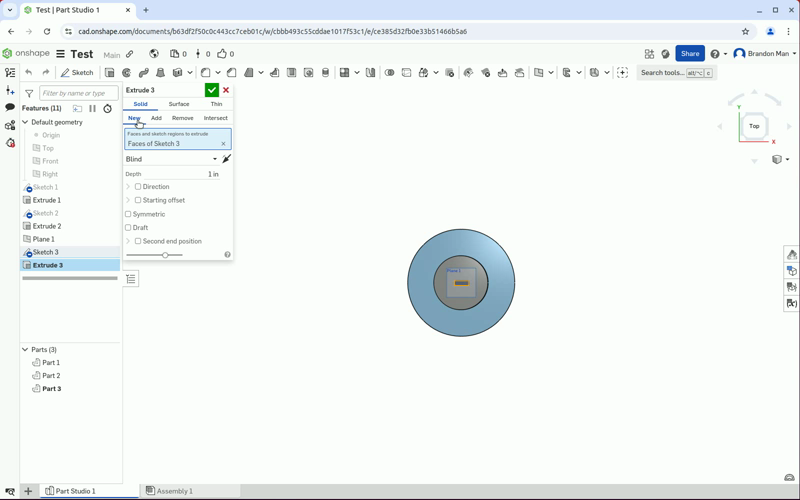
click(137, 120)
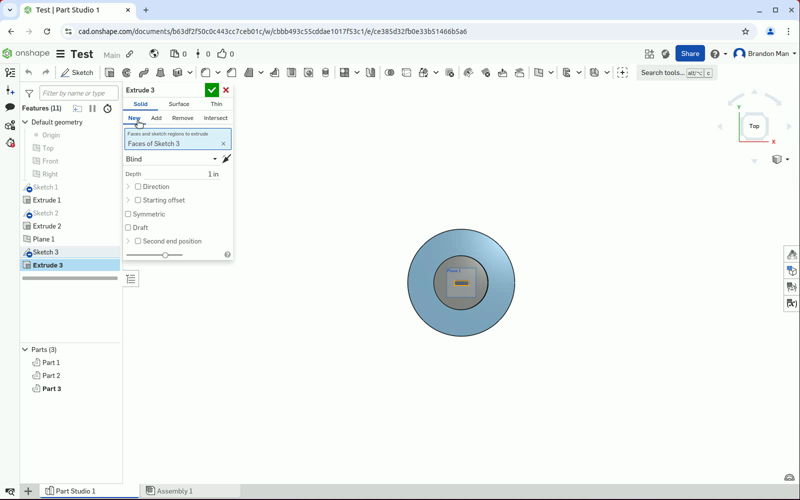
key(tab, 4)
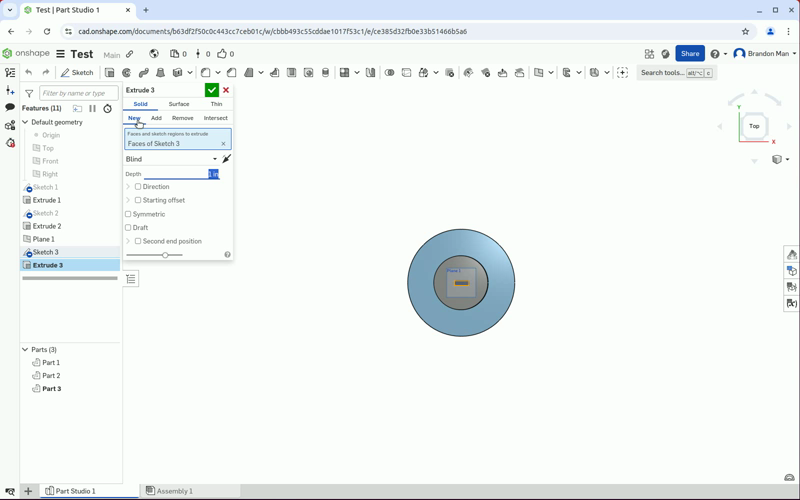
text(6.018)
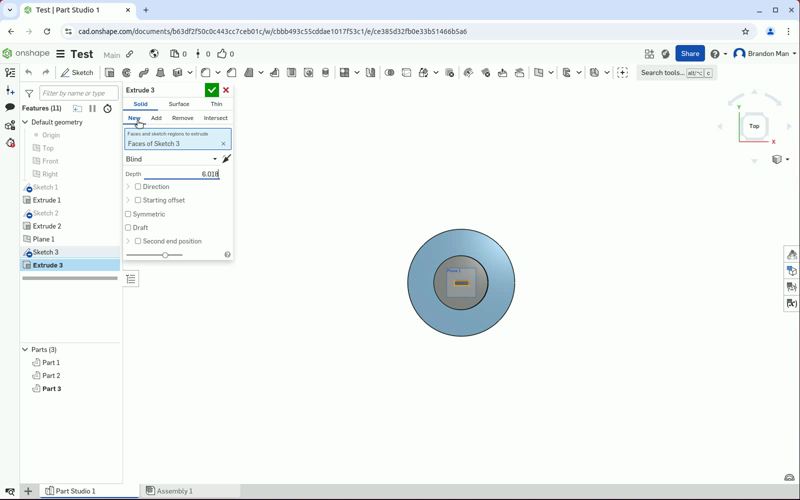
key(enter)
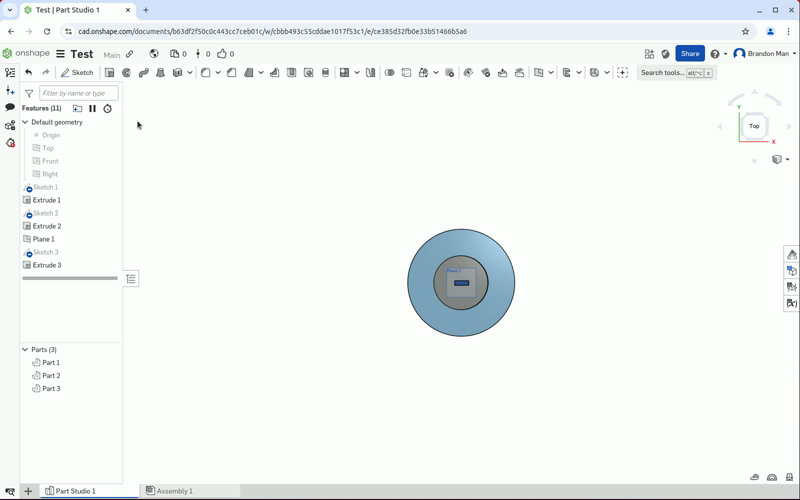
key(shift+h)
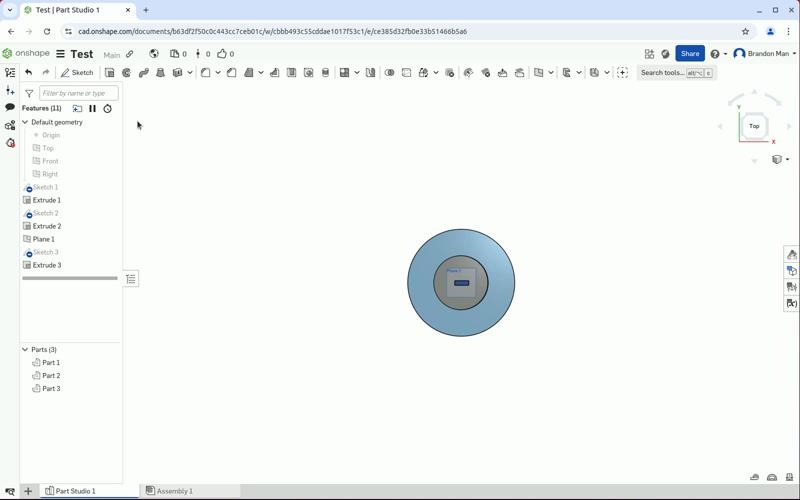
key(shift+h)
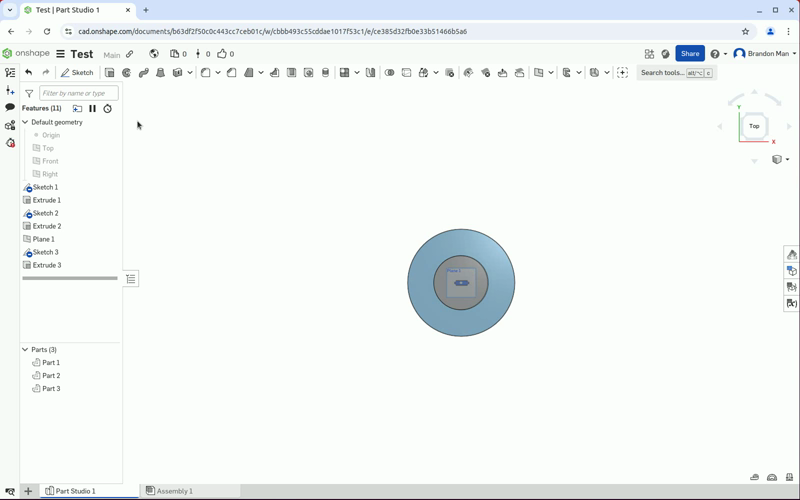
key(shift+7)
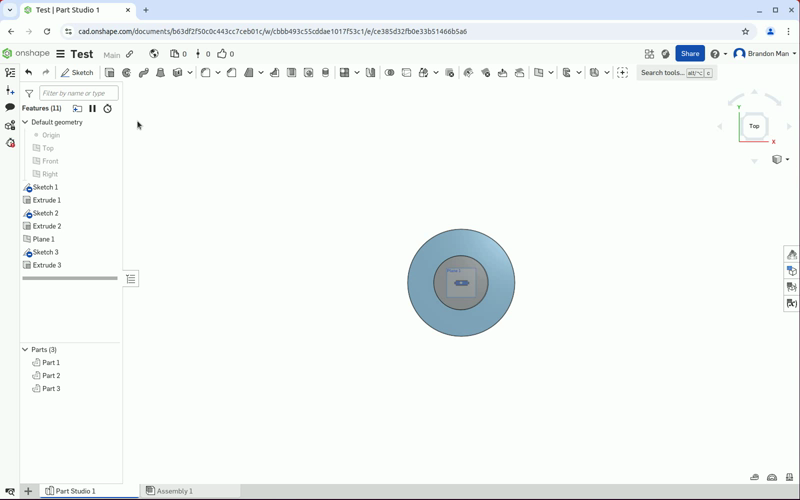
key(up, 3)
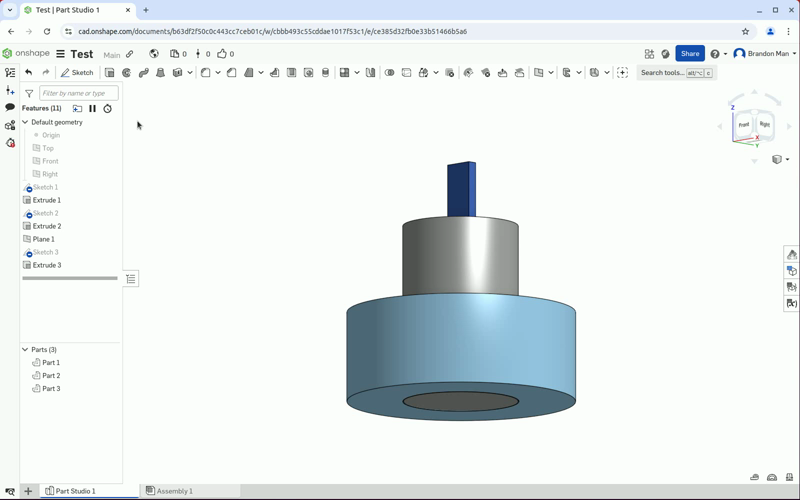
key(left, 3)
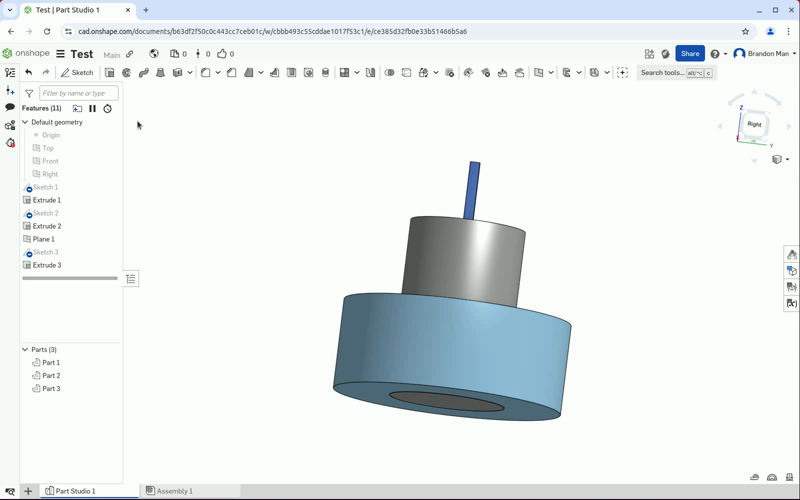
key(right, 3)
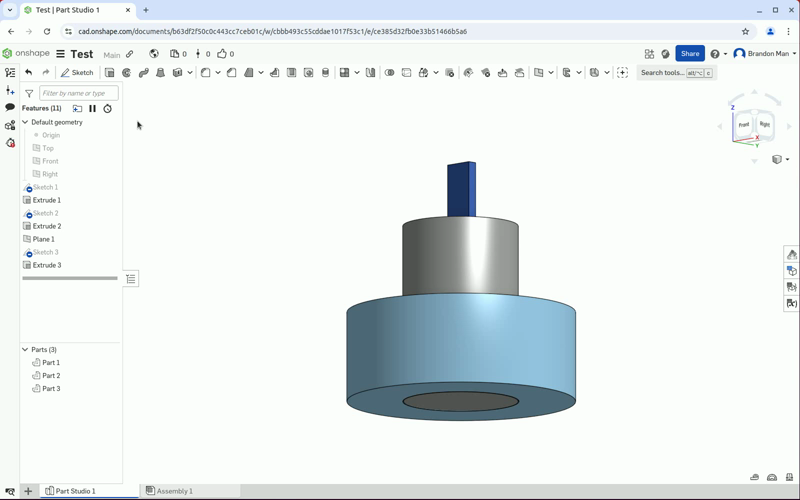
key(down, 3)
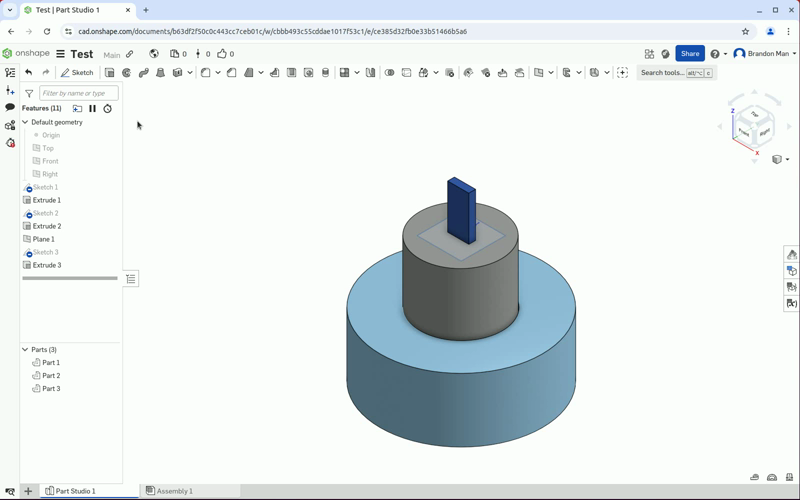
mouse_move(73, 189)
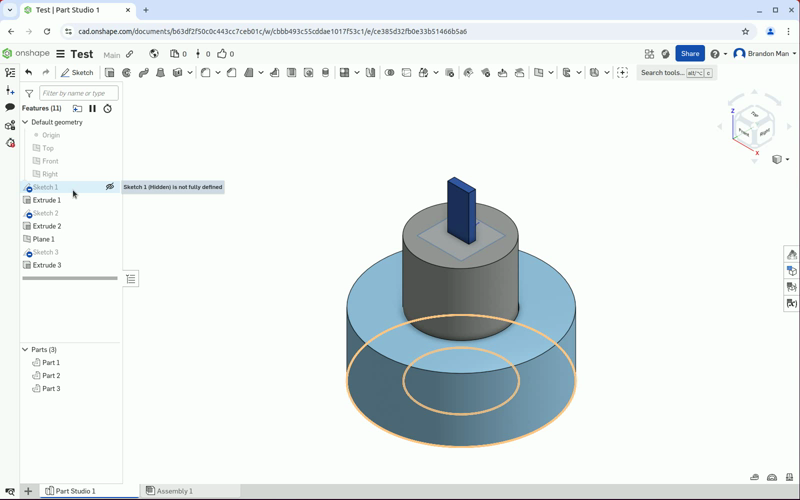
click(73, 189)